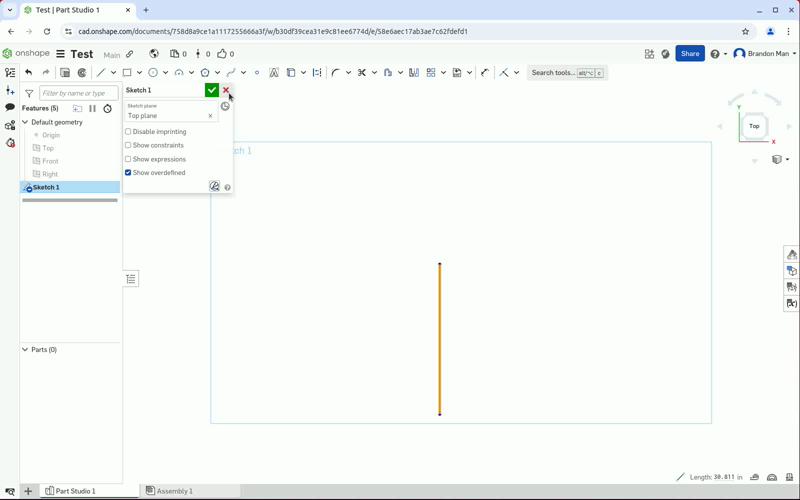
key(shift+h)
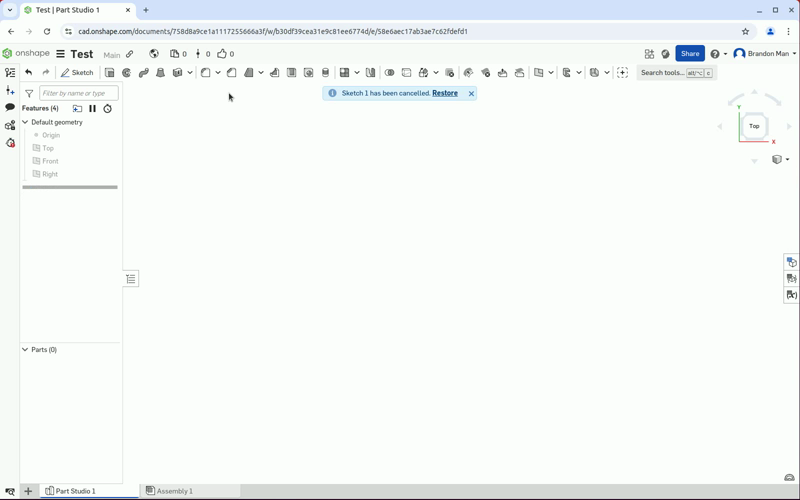
mouse_move(73, 352)
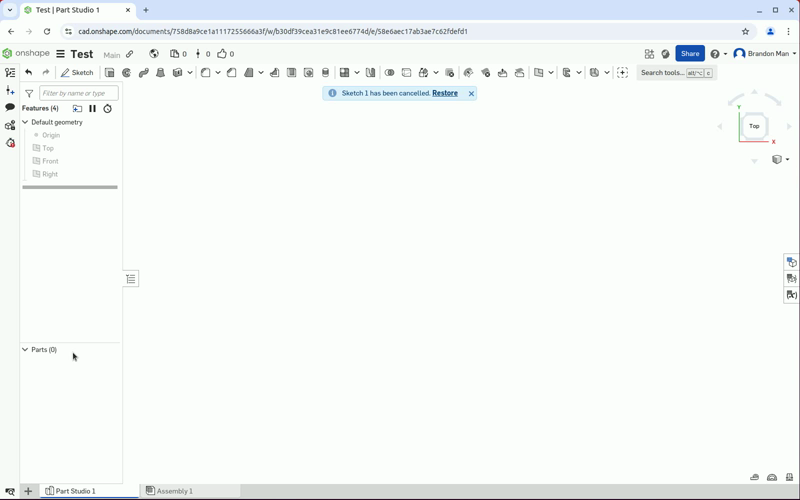
key(y)
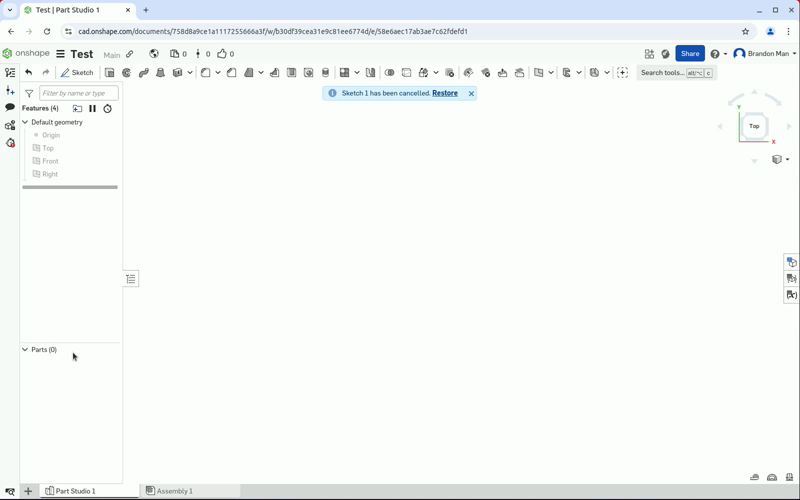
key(shift+p)
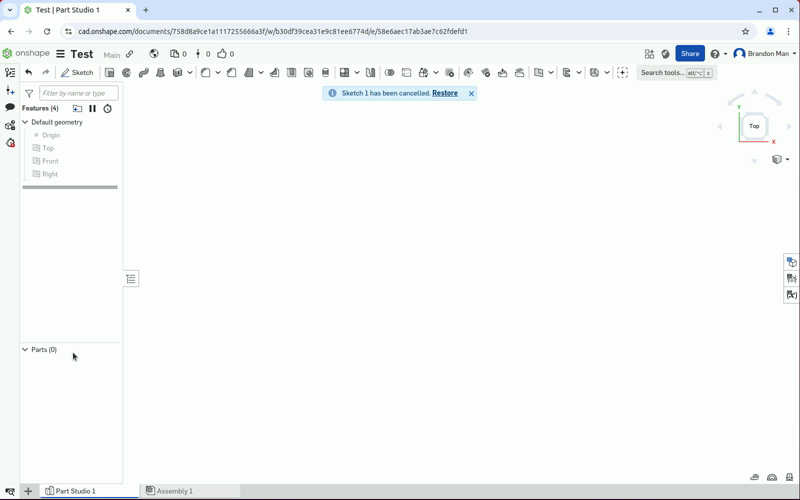
key(space)
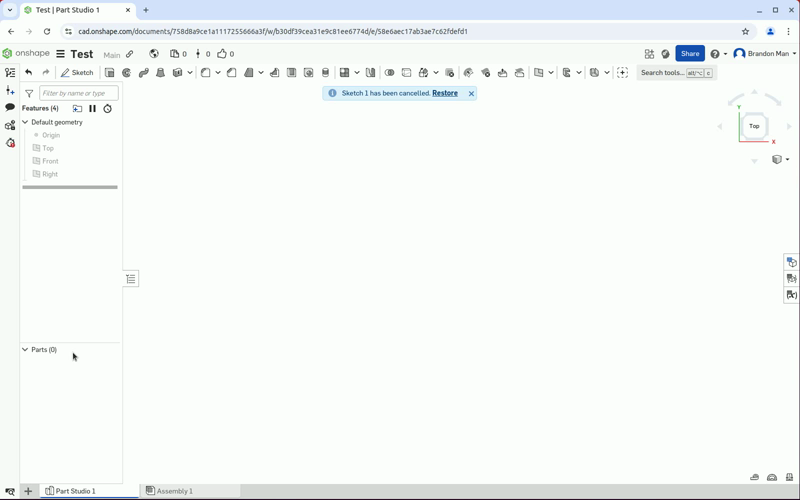
key_down(shift)
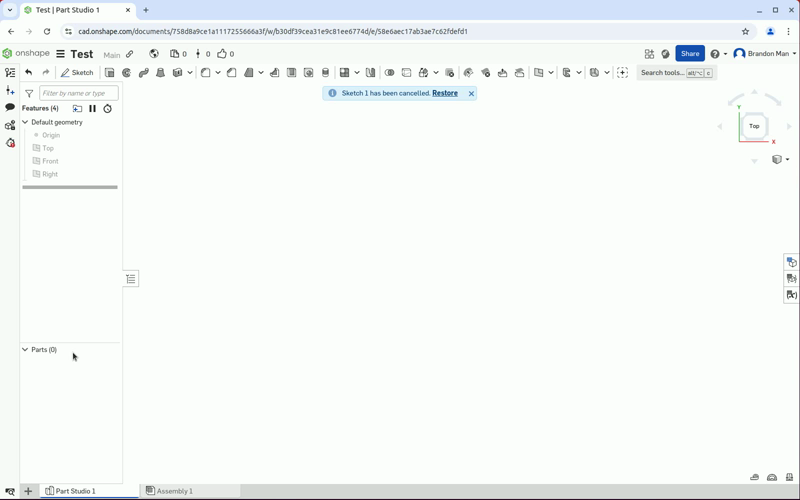
key(up)
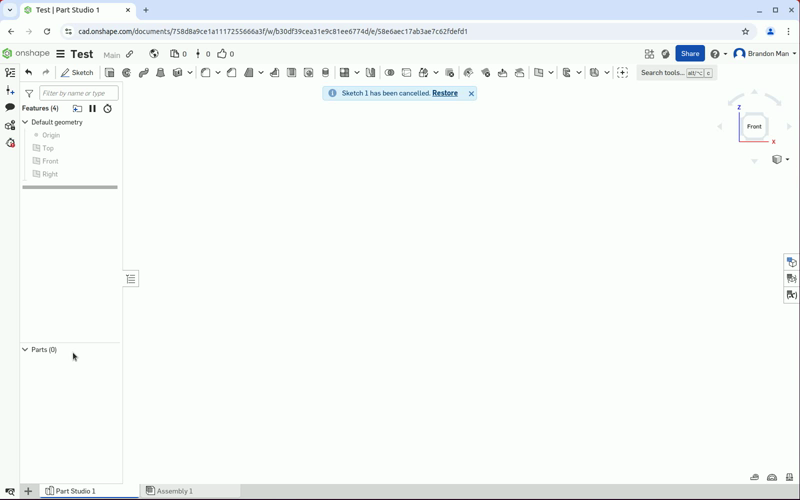
key_up(shift)
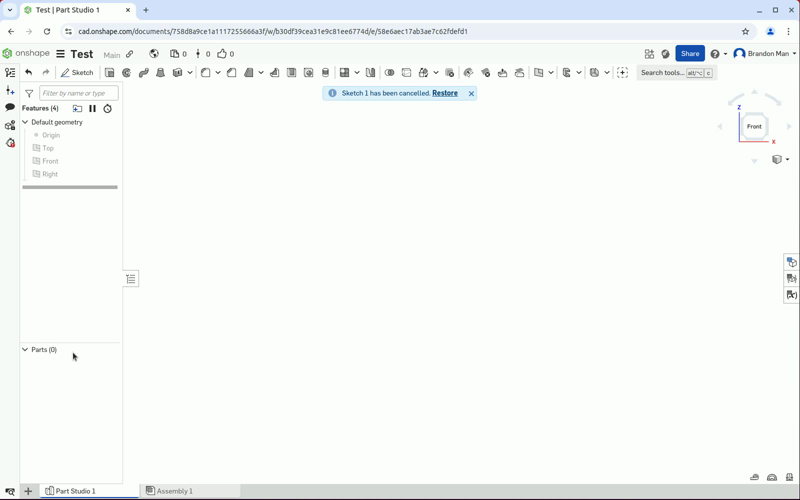
mouse_move(73, 352)
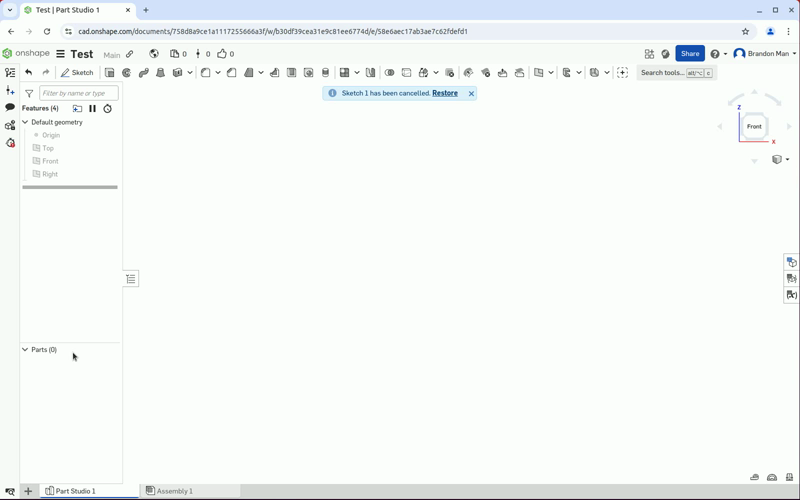
key(shift+y)
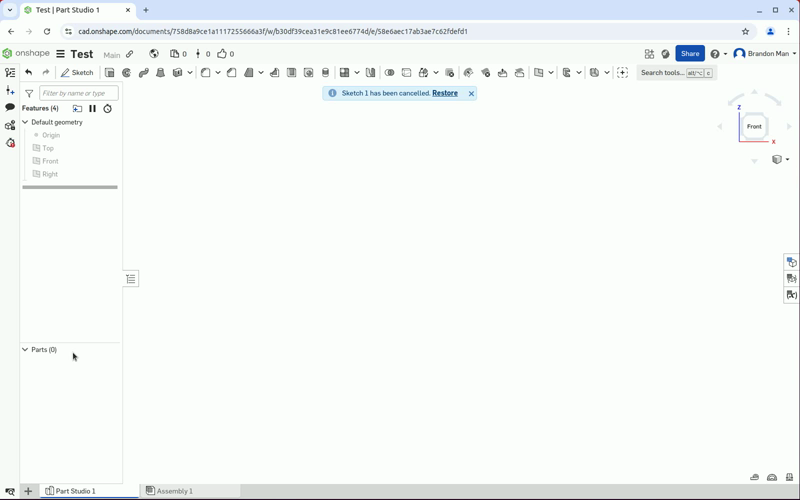
key(shift+s)
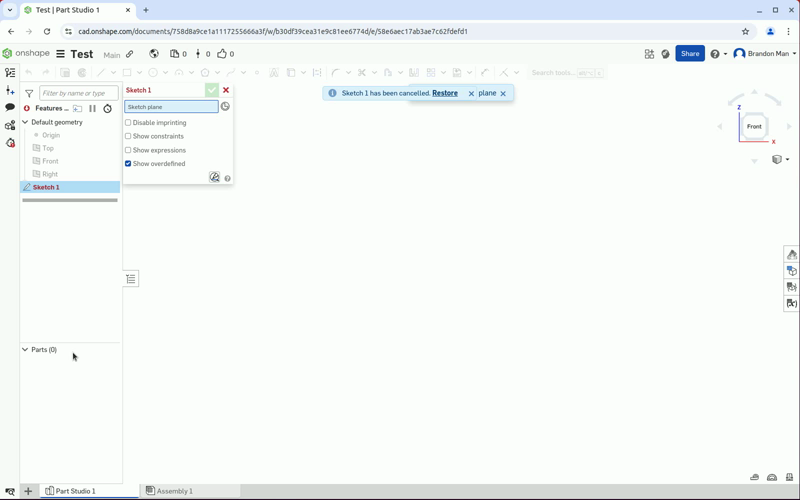
mouse_move(73, 163)
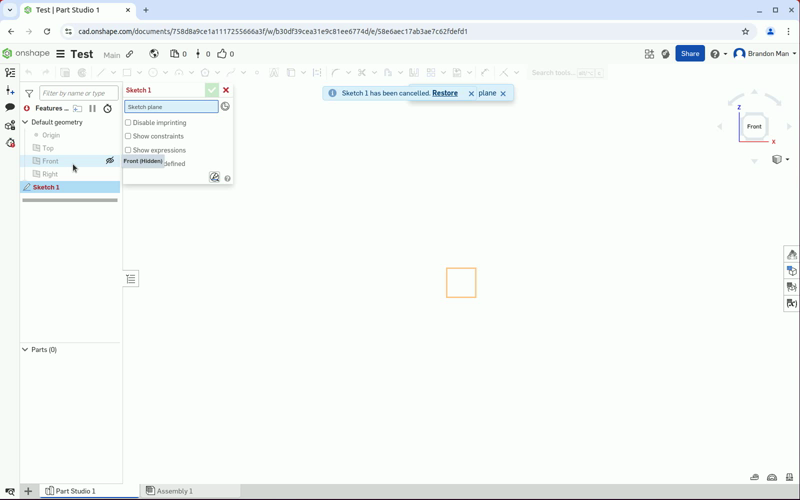
click(73, 163)
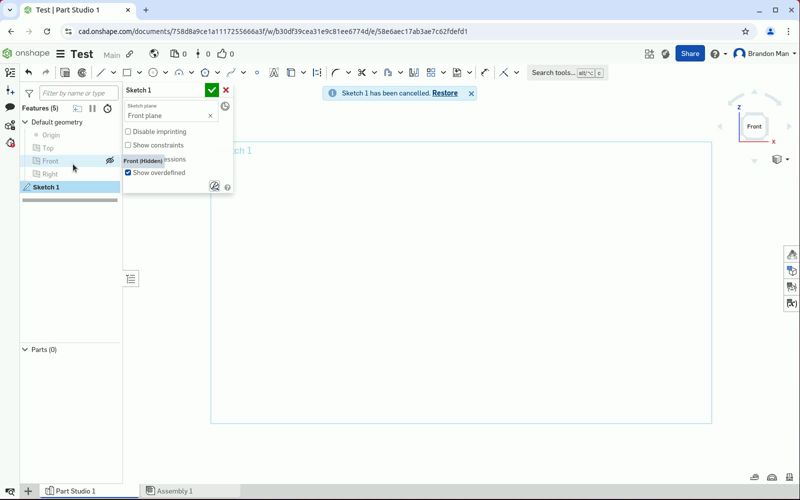
mouse_move(73, 352)
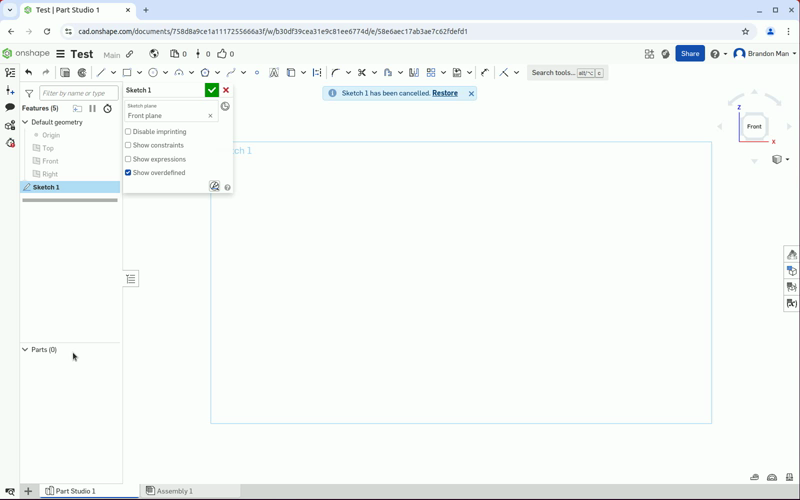
key(y)
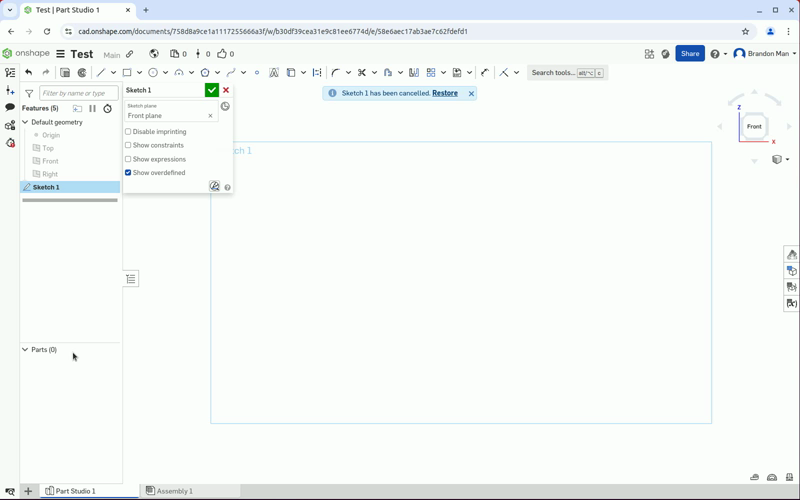
key(l)
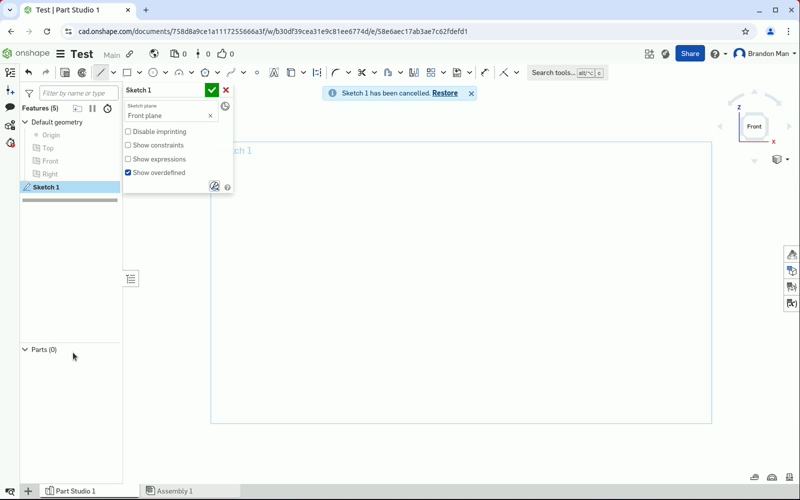
key_down(shift)
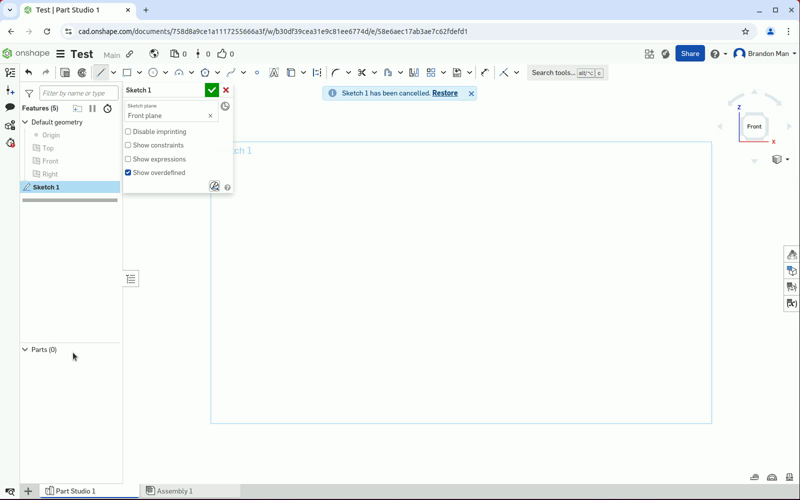
mouse_move(348, 282)
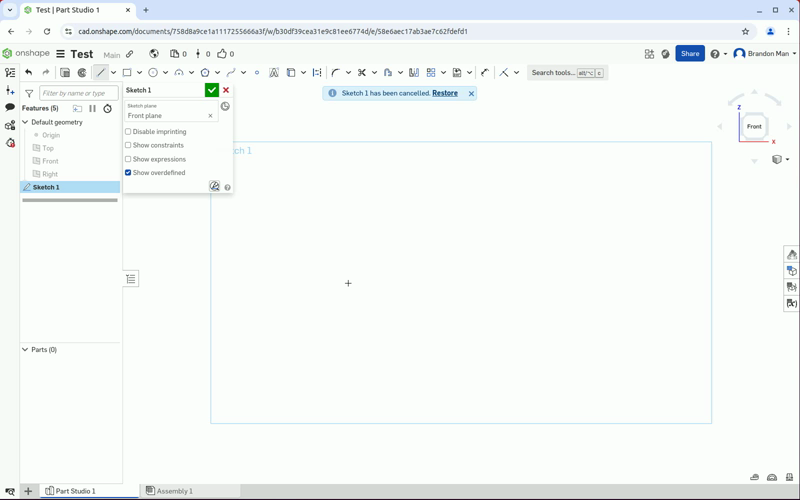
click(348, 282)
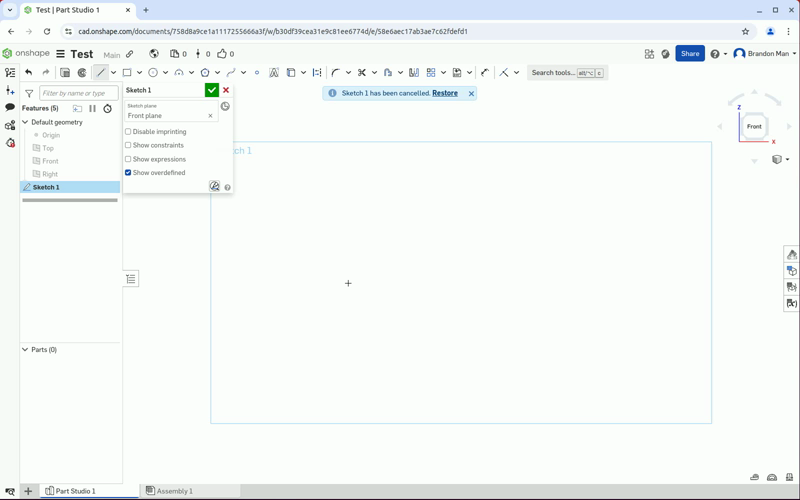
key_up(shift)
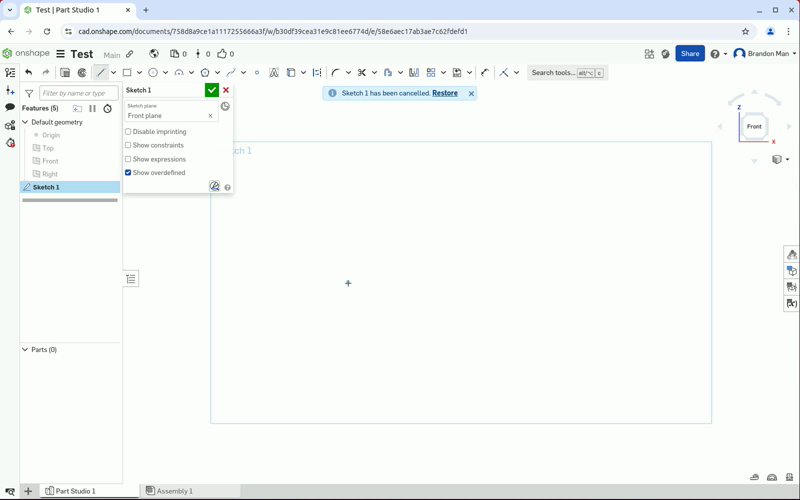
key_down(shift)
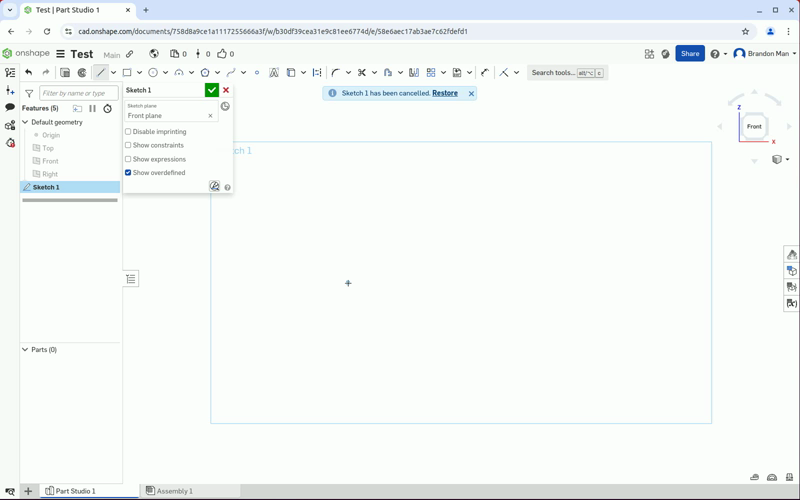
mouse_move(460, 282)
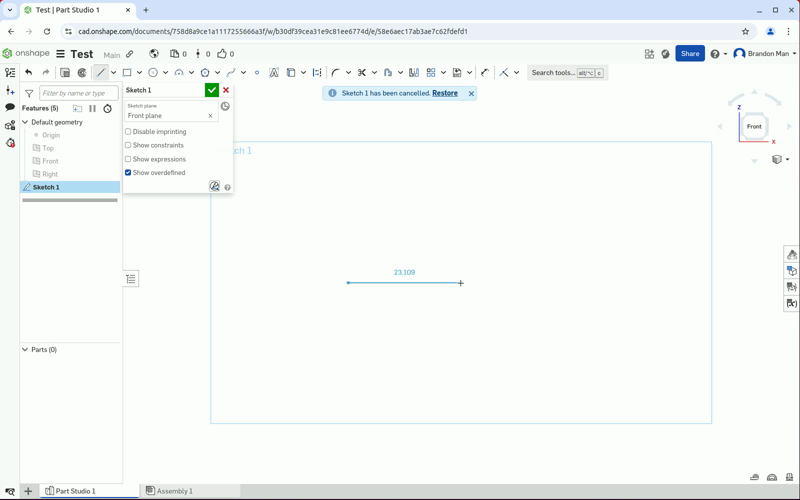
click(460, 282)
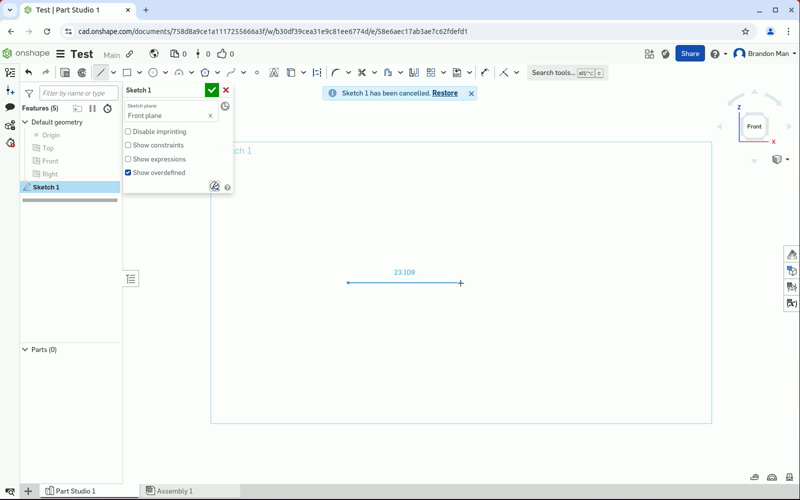
key_up(shift)
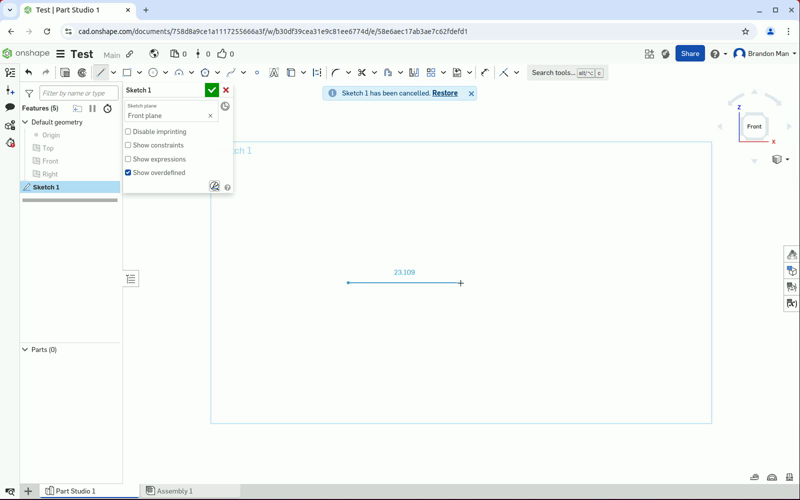
key_down(shift)
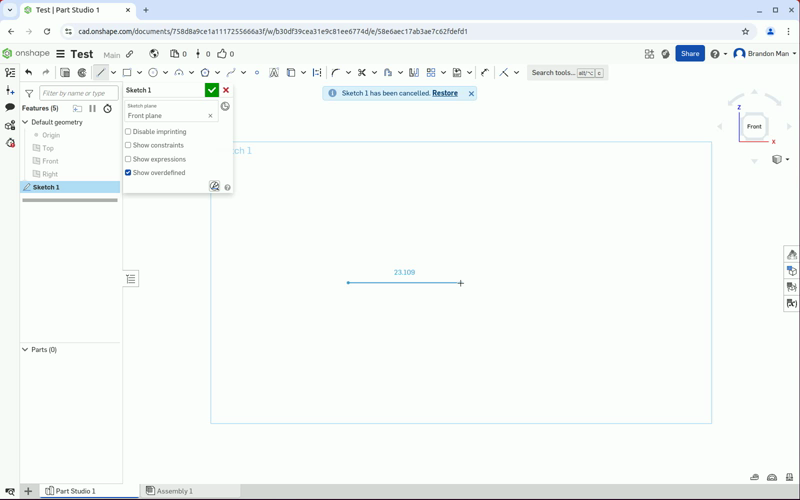
mouse_move(490, 282)
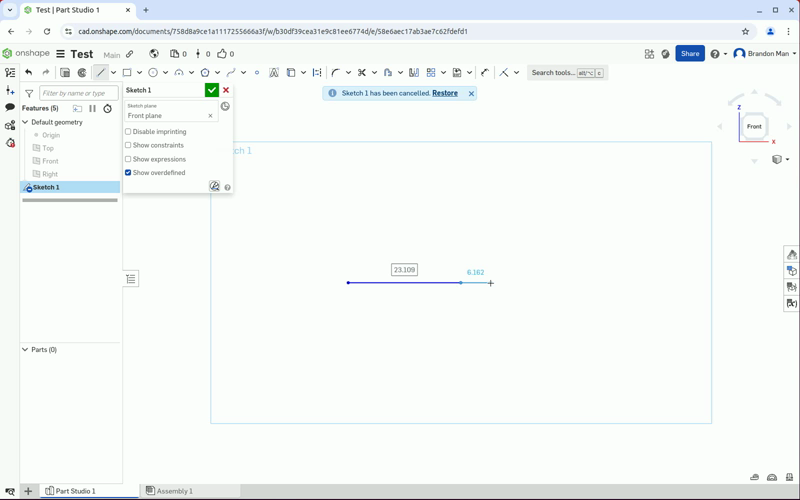
mouse_move(460, 226)
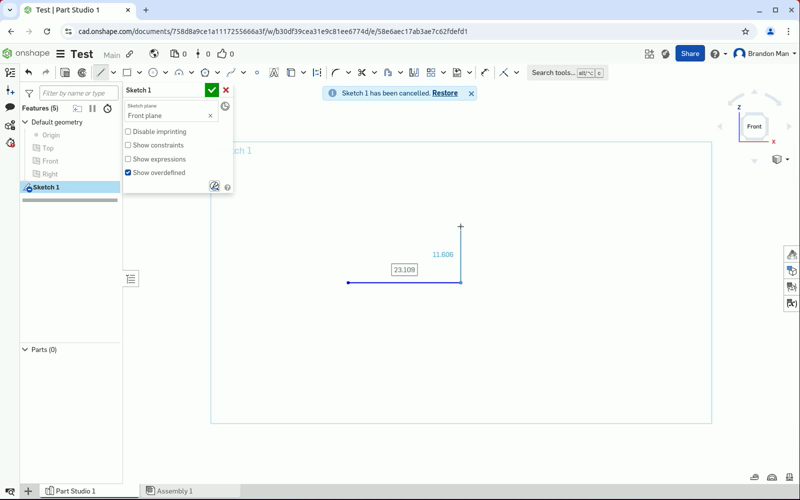
click(460, 226)
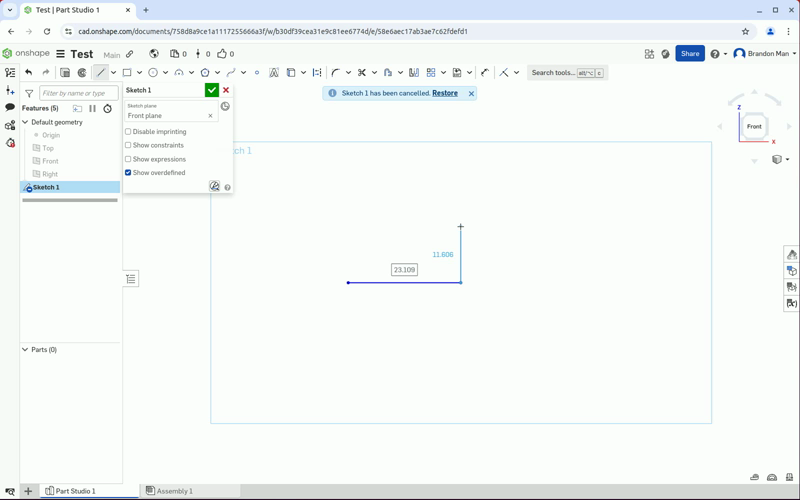
key_up(shift)
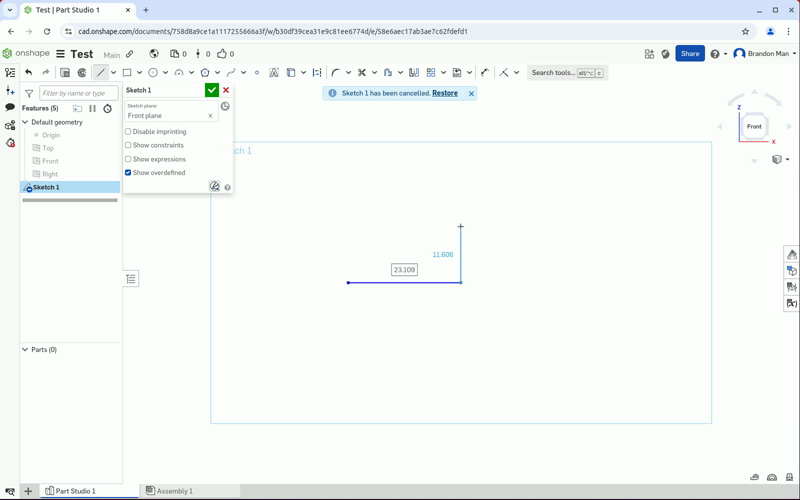
key_down(shift)
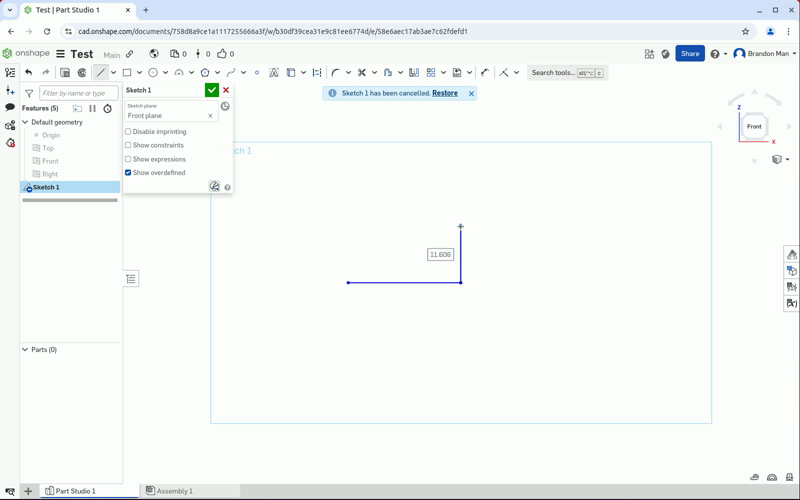
mouse_move(490, 226)
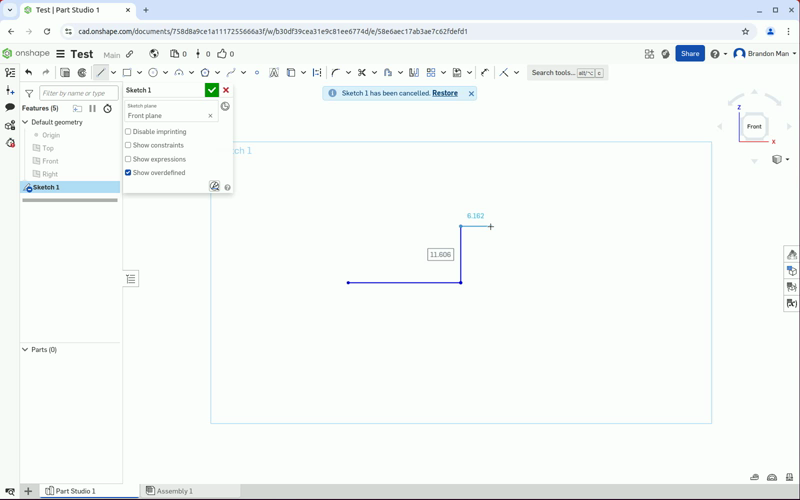
mouse_move(404, 226)
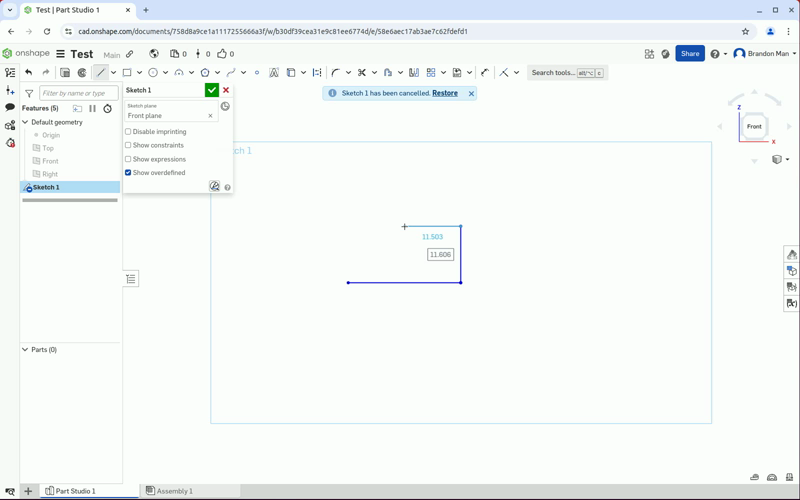
click(404, 226)
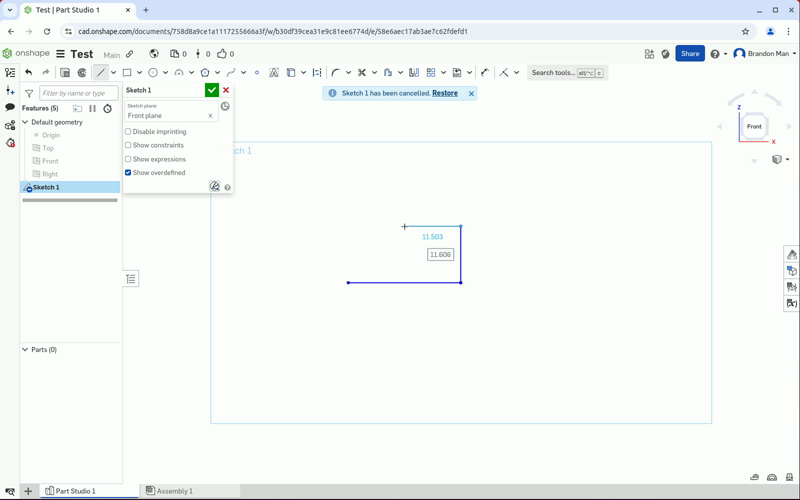
key_up(shift)
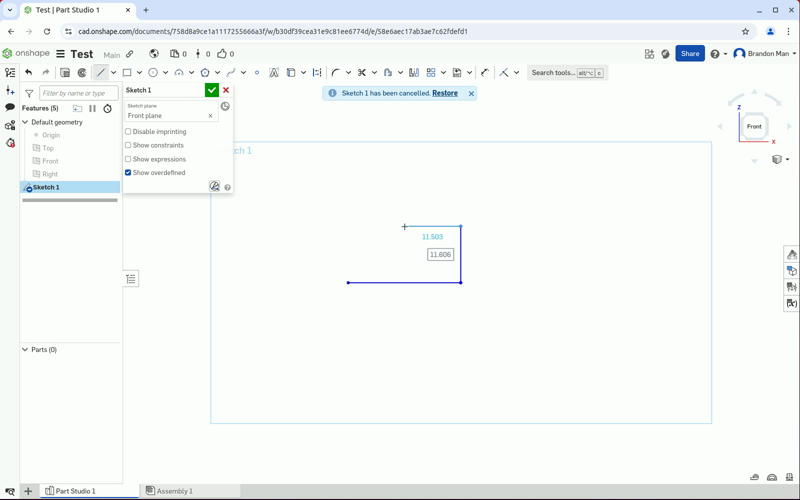
key_down(shift)
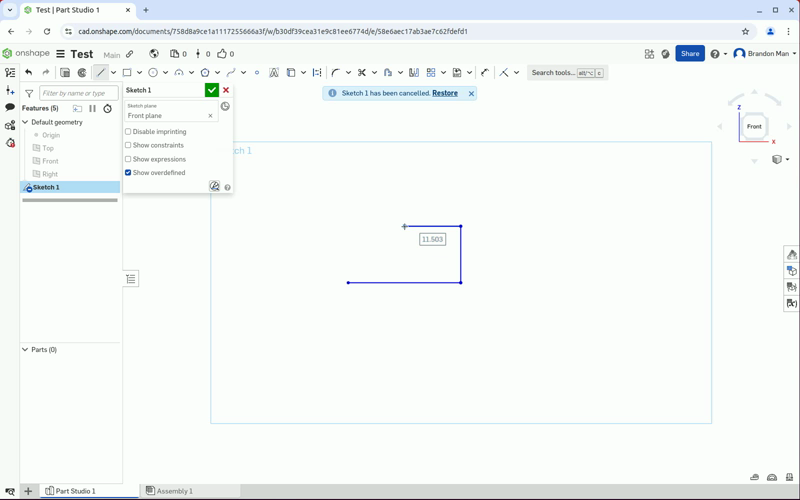
mouse_move(434, 226)
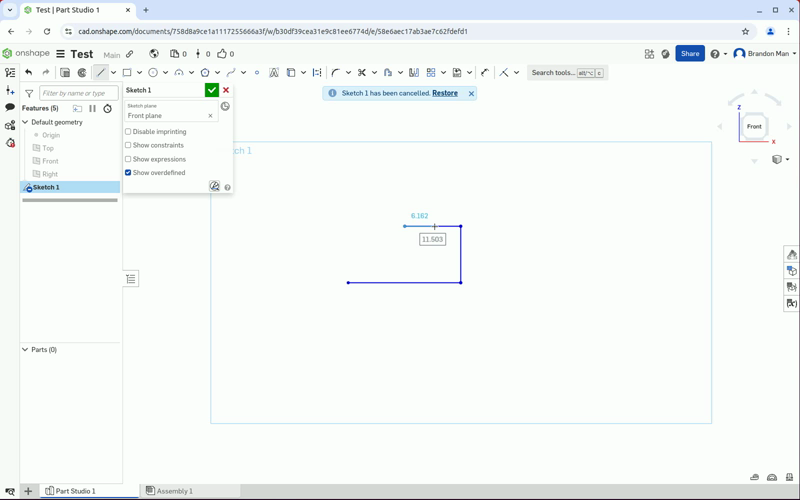
mouse_move(404, 170)
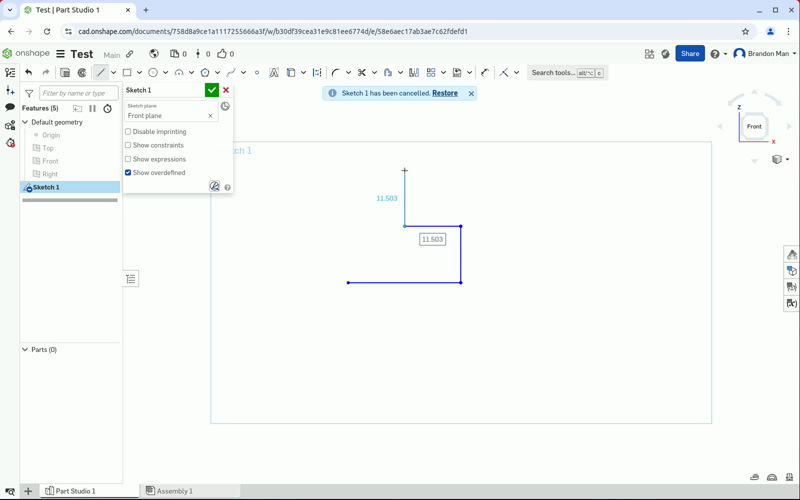
click(404, 170)
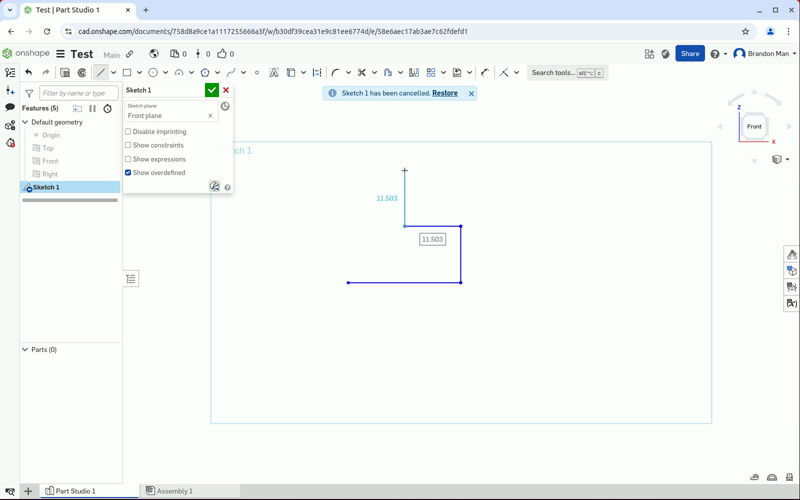
key_up(shift)
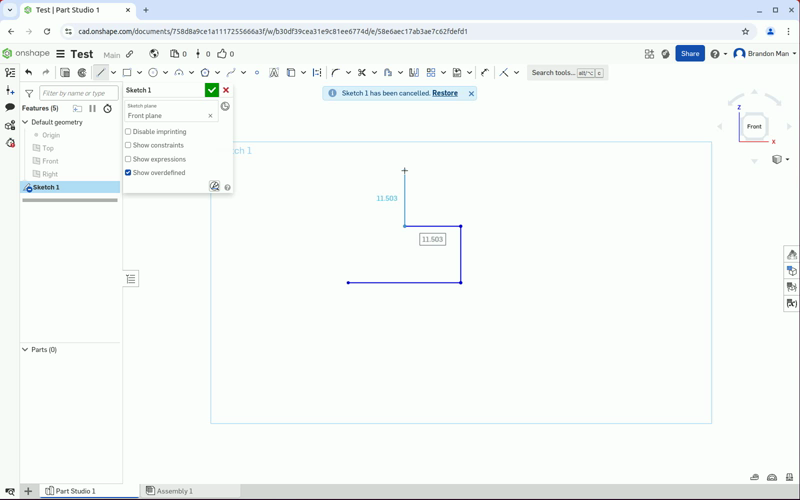
key_down(shift)
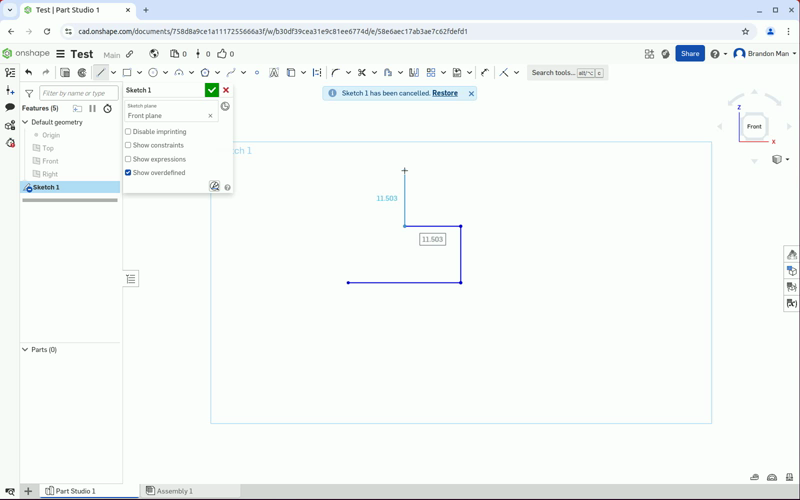
mouse_move(434, 170)
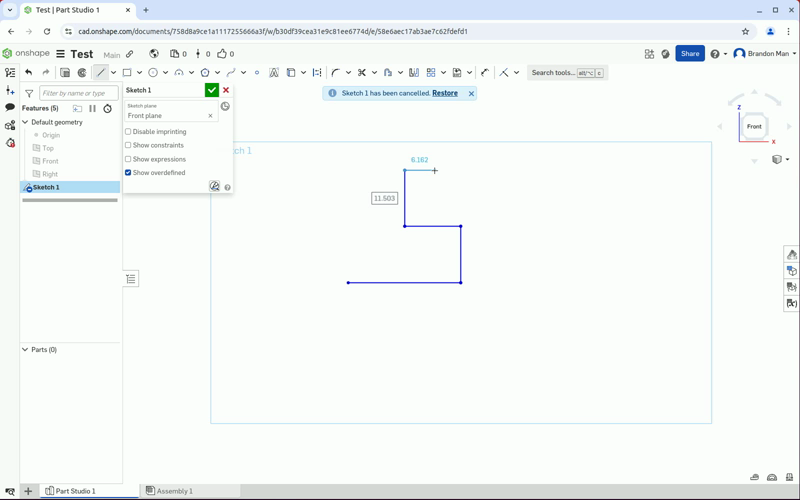
mouse_move(348, 170)
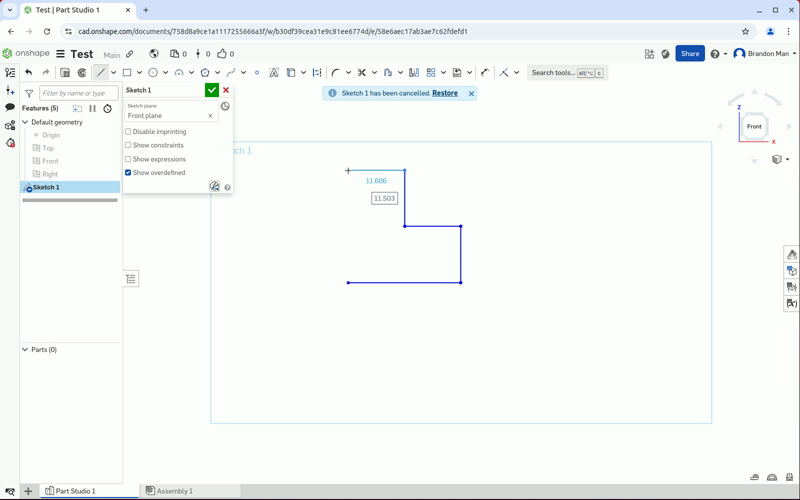
click(348, 170)
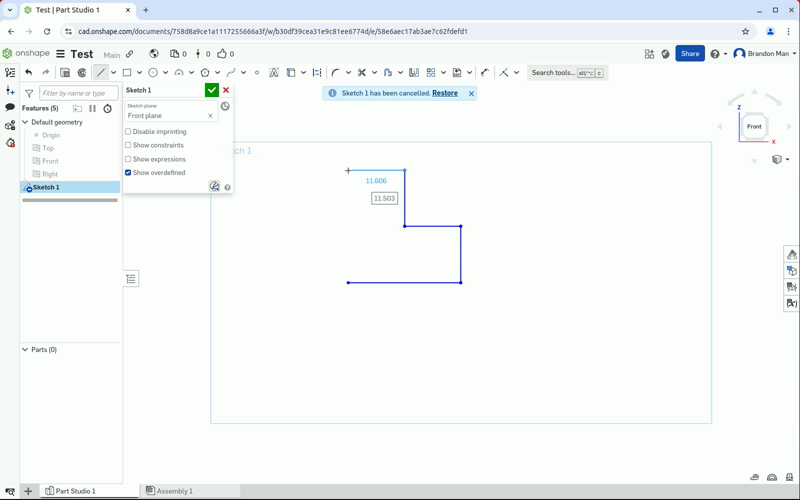
key_up(shift)
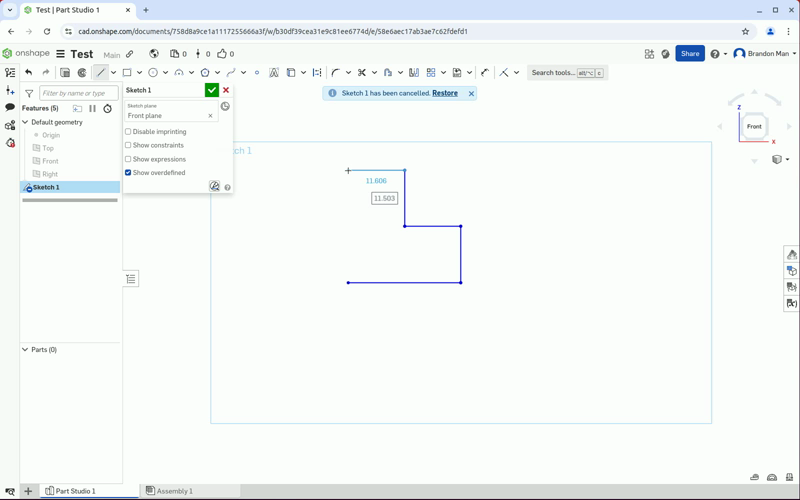
key_down(shift)
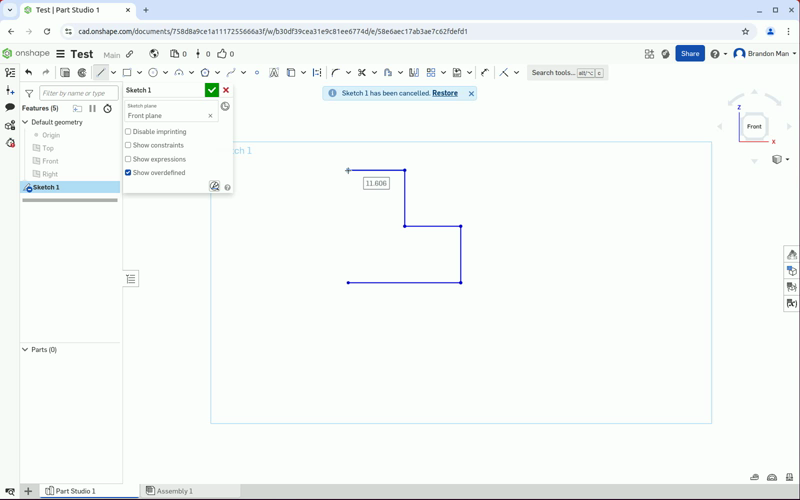
mouse_move(348, 282)
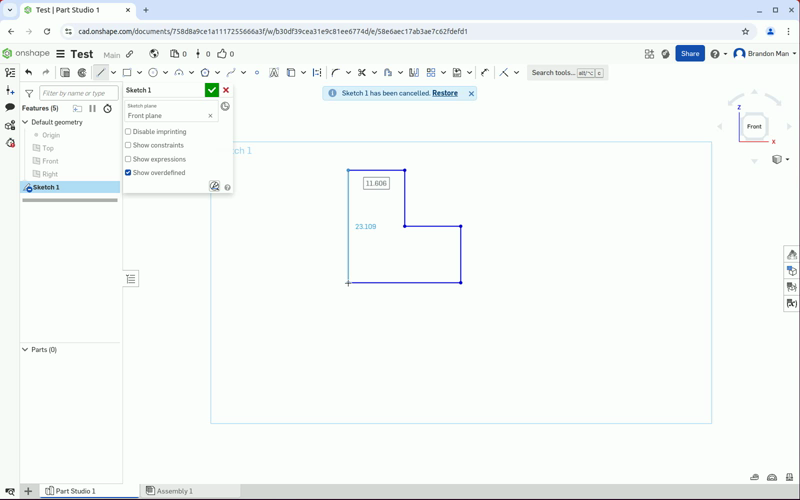
key_up(shift)
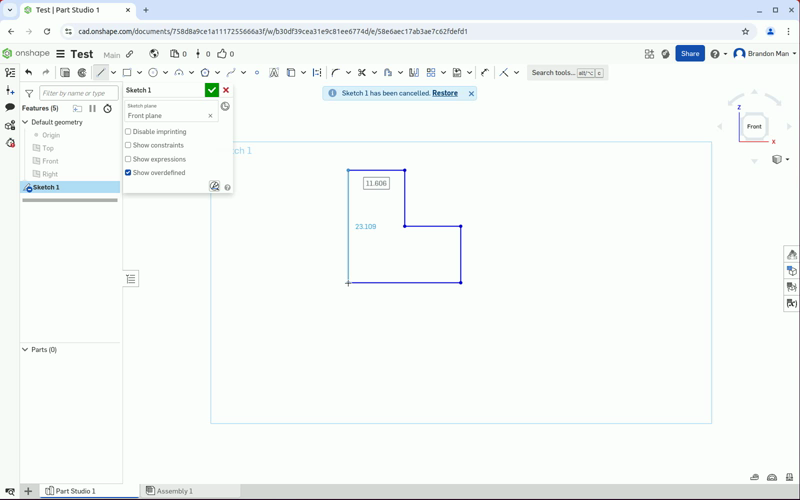
click(348, 282)
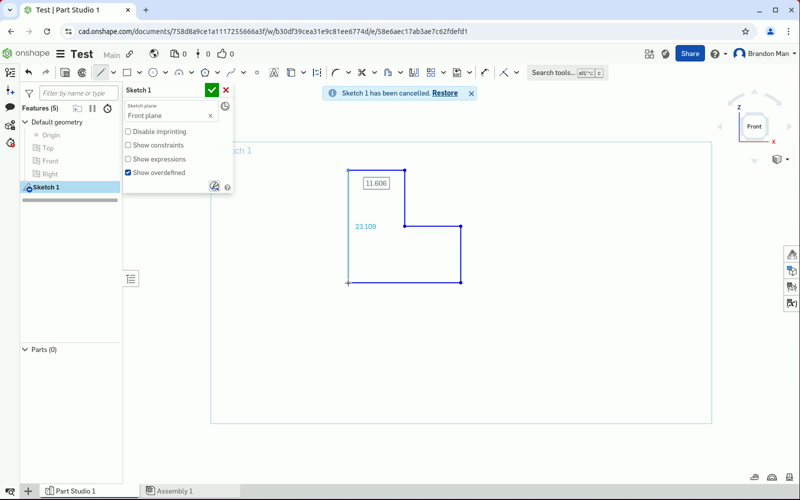
key(esc)
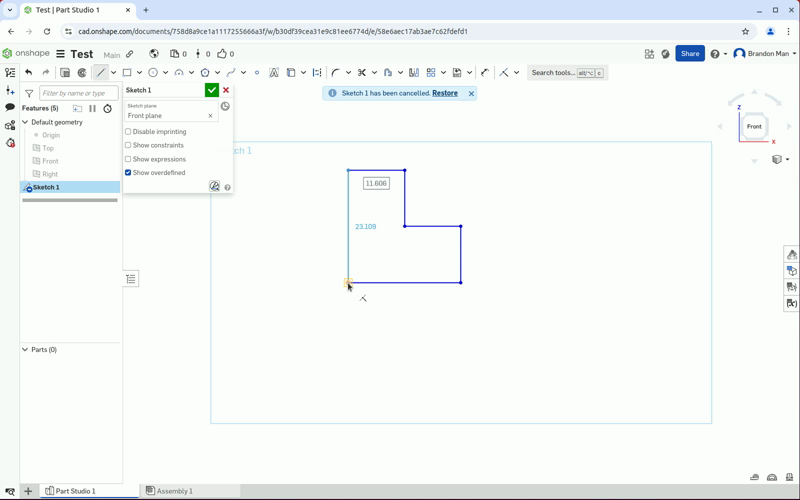
mouse_move(404, 260)
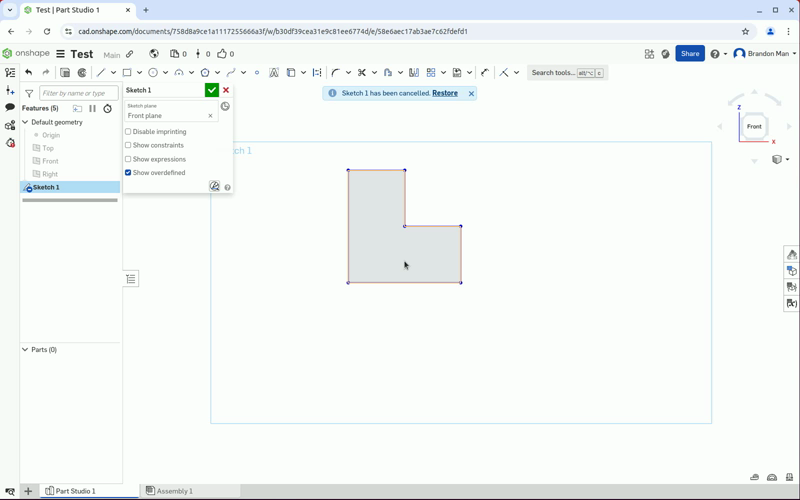
click(404, 260)
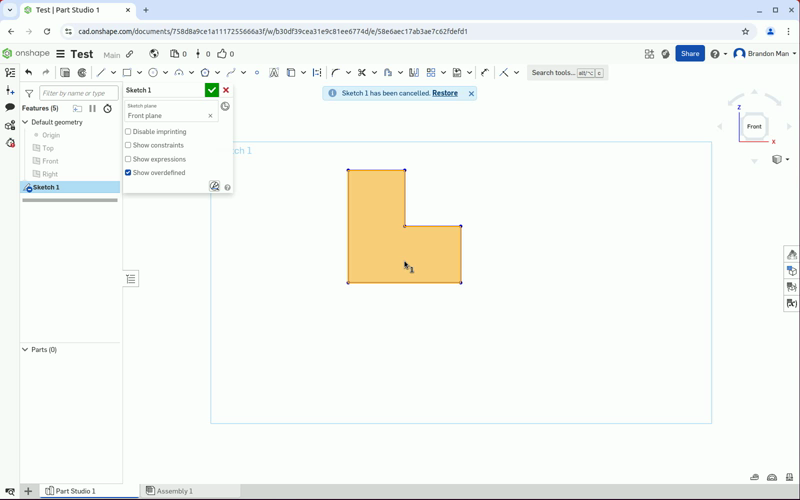
mouse_move(73, 352)
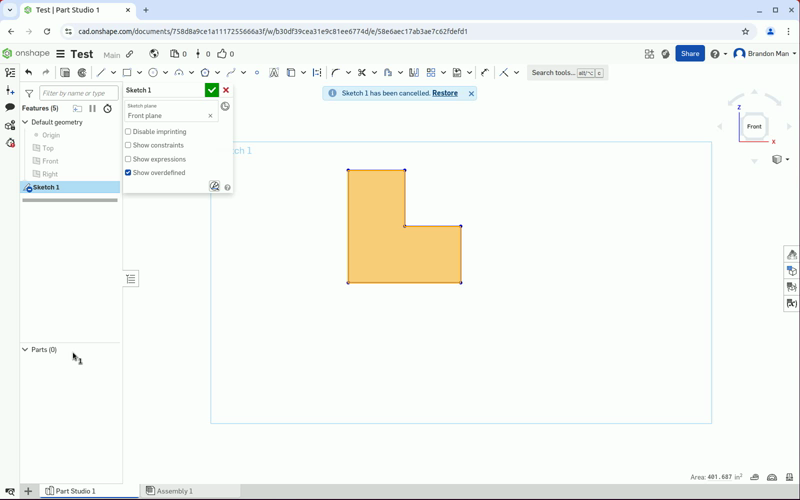
key(shift+y)
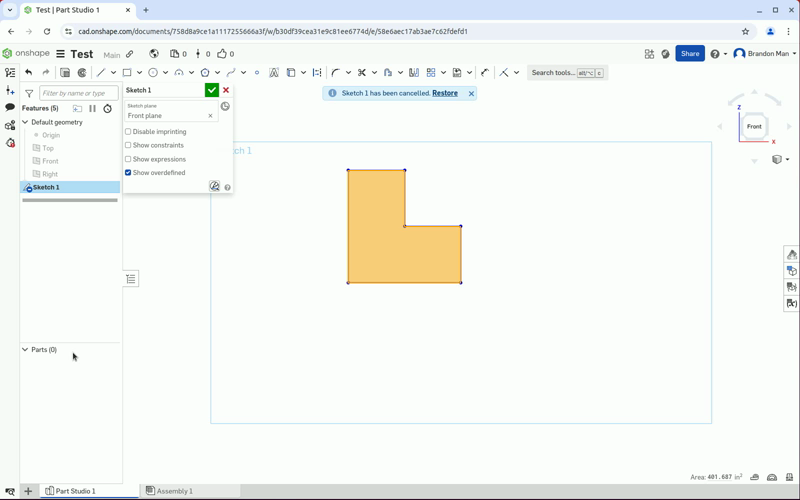
key(shift+e)
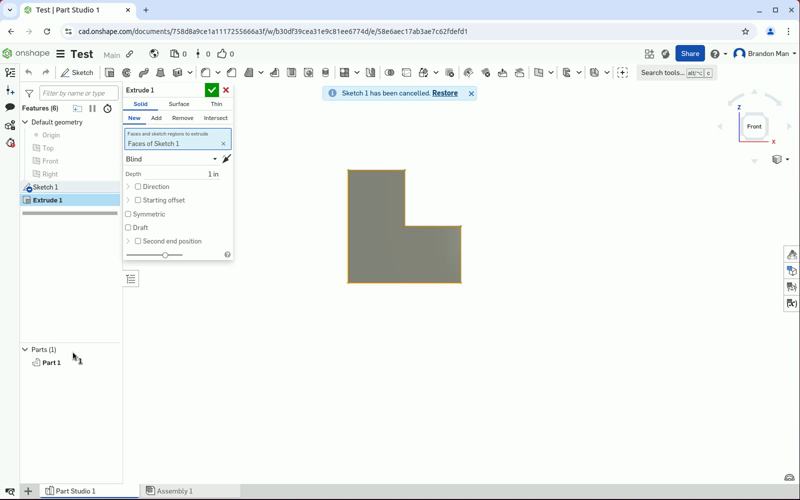
mouse_move(143, 106)
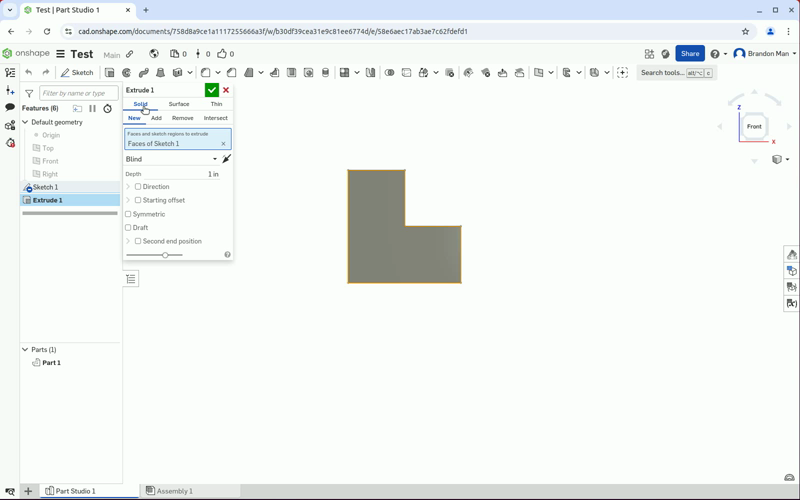
click(143, 106)
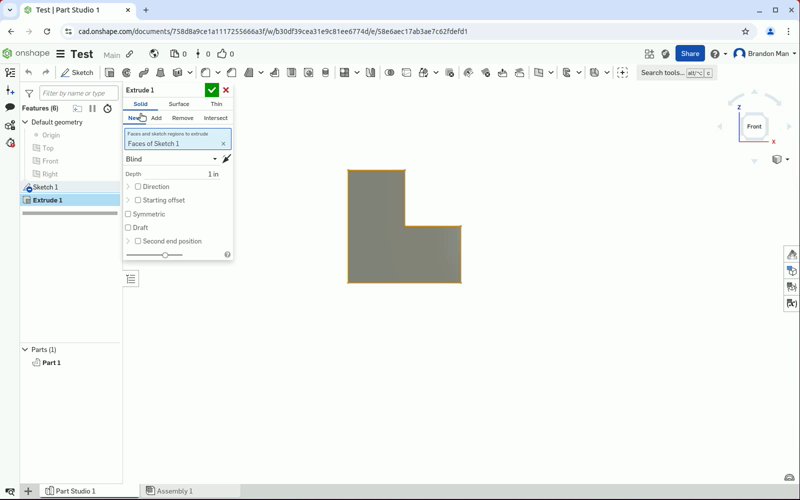
mouse_move(137, 120)
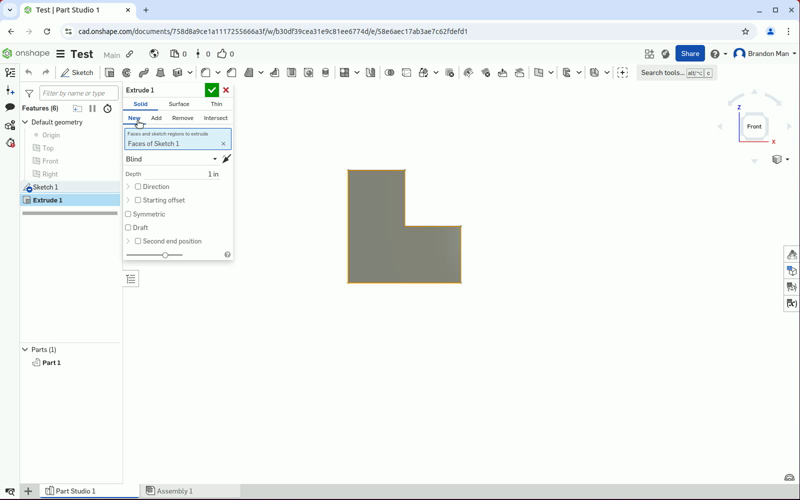
click(137, 120)
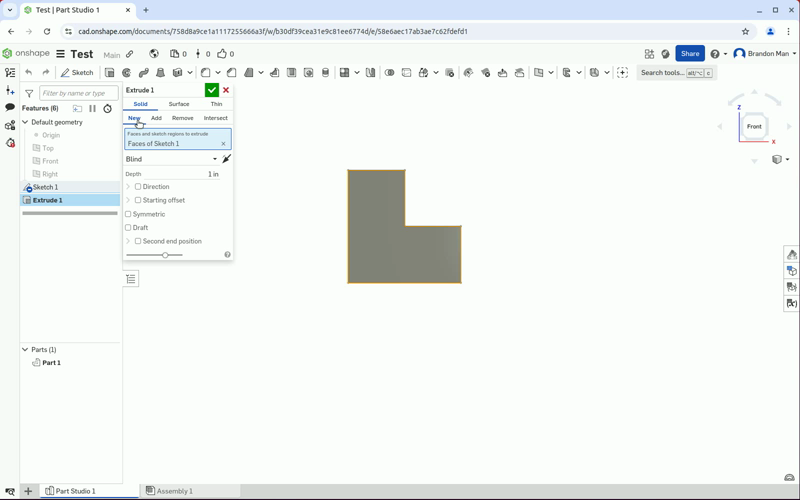
key(tab, 4)
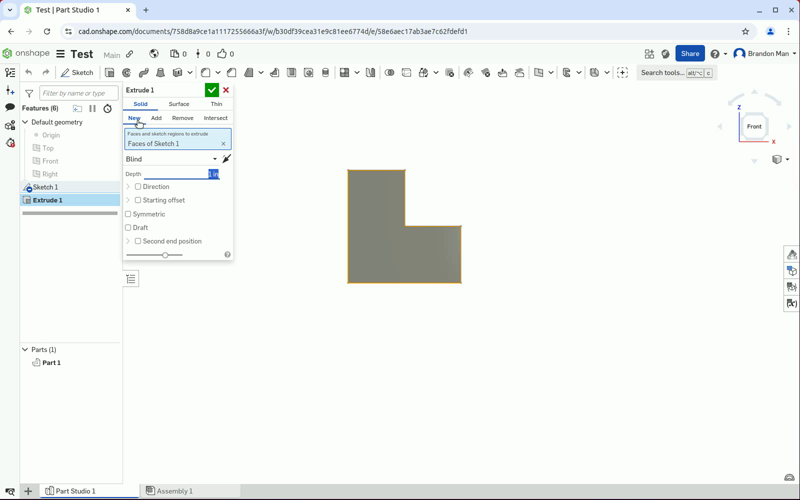
text(23.108)
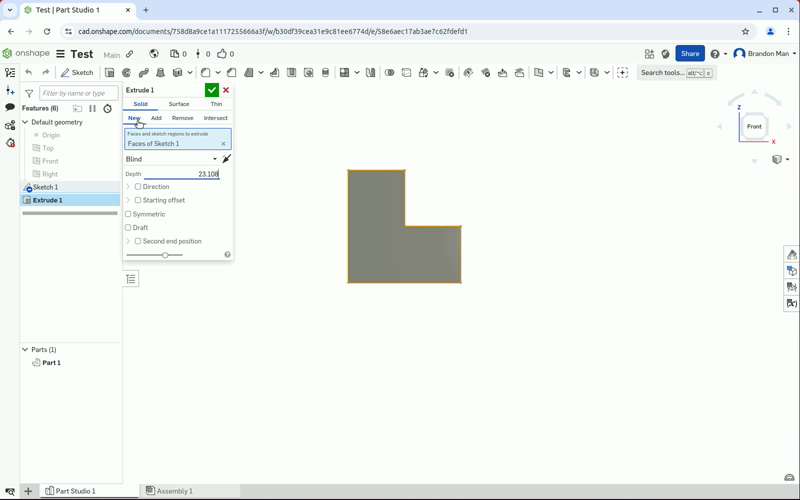
key(enter)
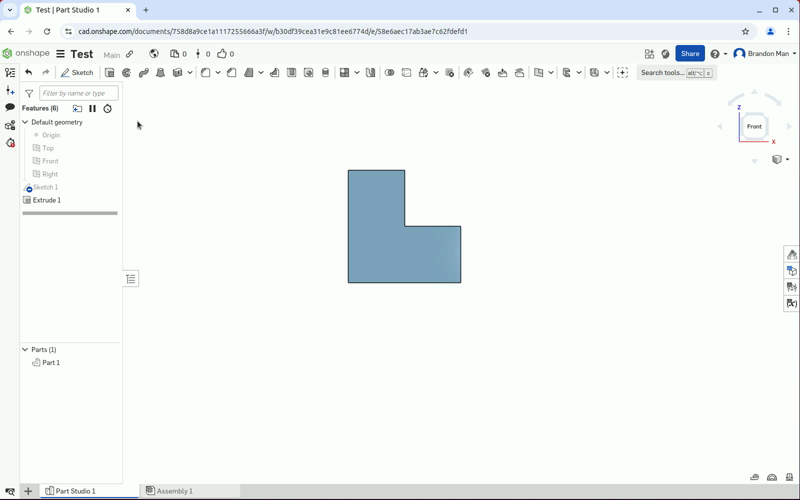
key(shift+h)
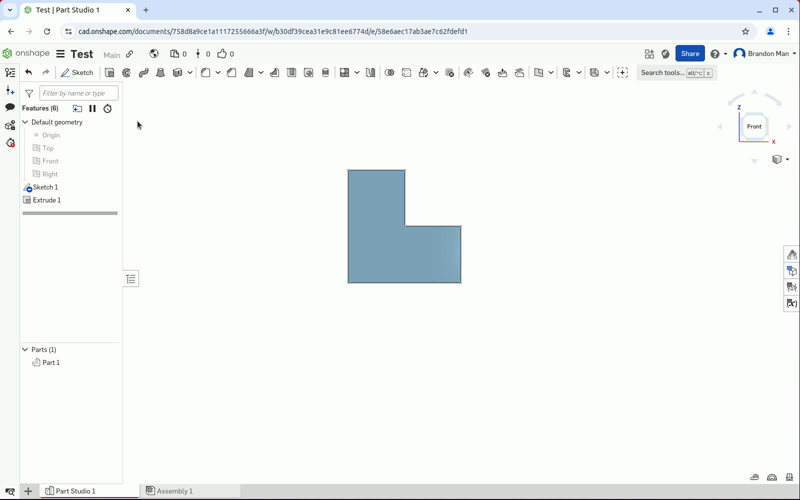
key(shift+h)
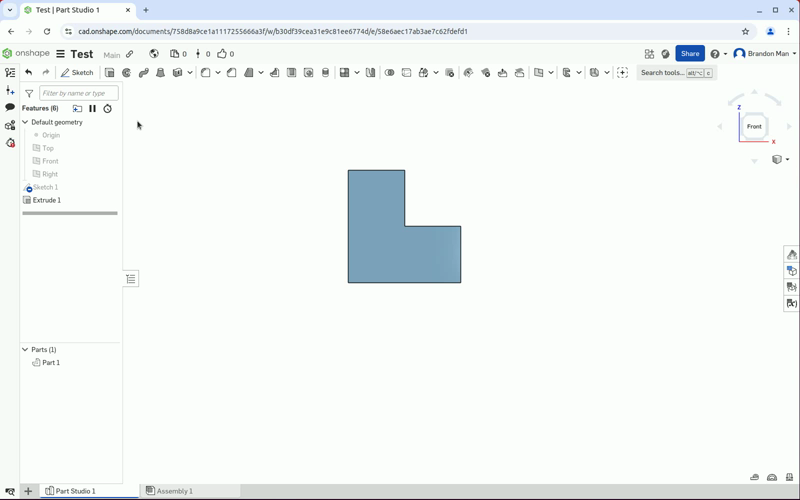
mouse_move(73, 189)
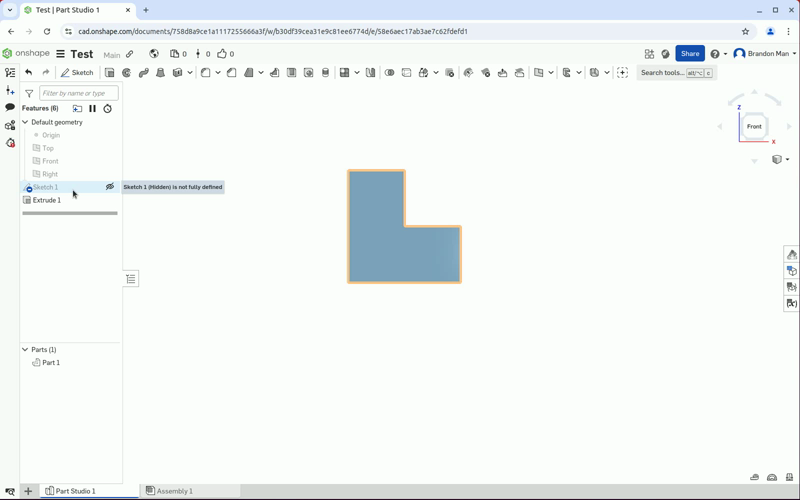
click(73, 189)
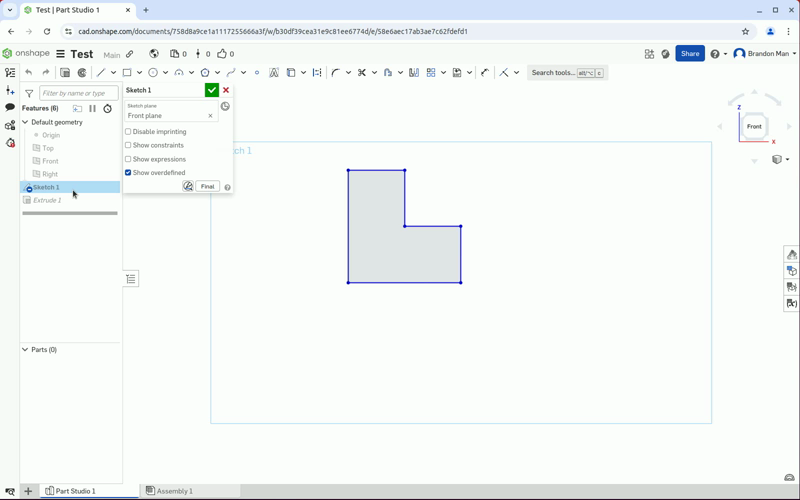
mouse_move(229, 92)
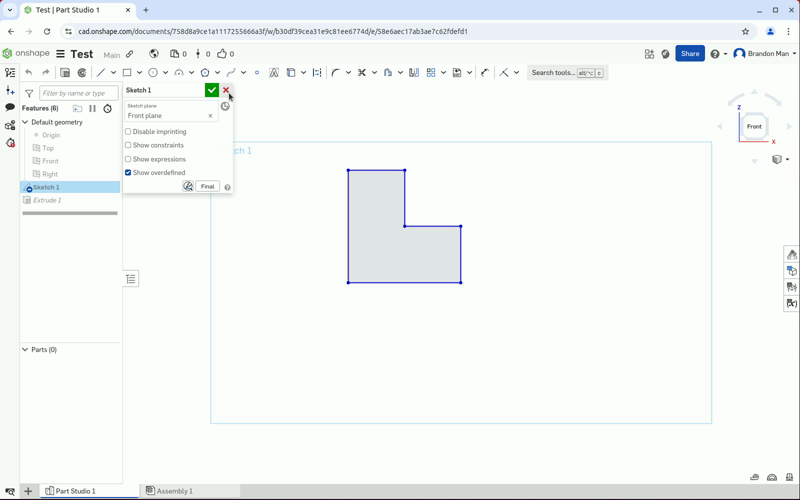
click(229, 92)
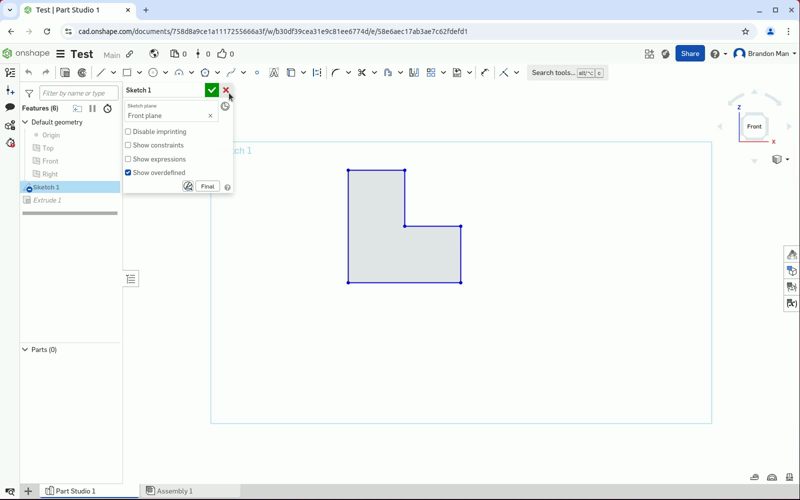
key(shift+s)
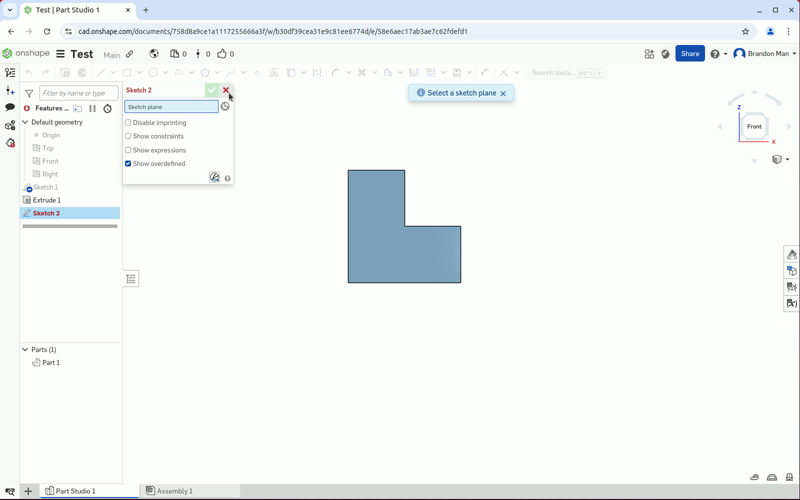
mouse_move(73, 163)
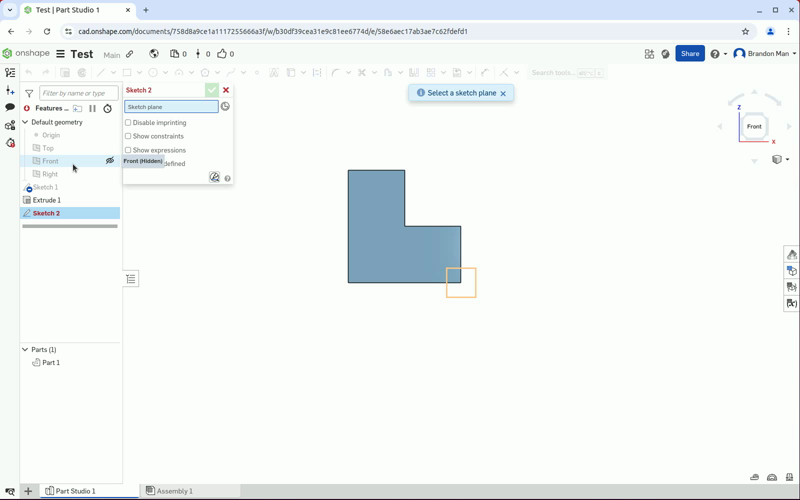
click(73, 163)
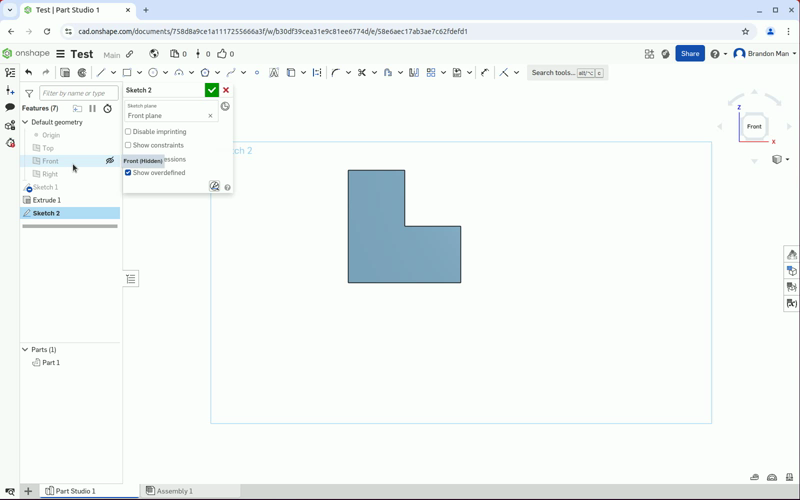
mouse_move(73, 352)
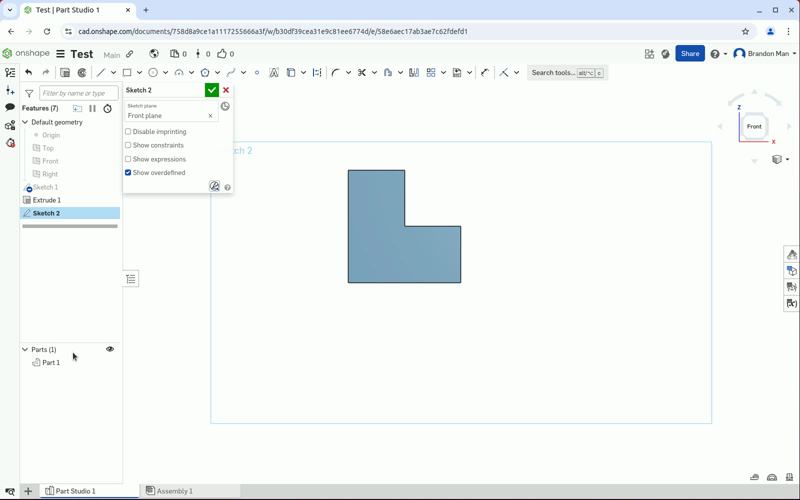
key(y)
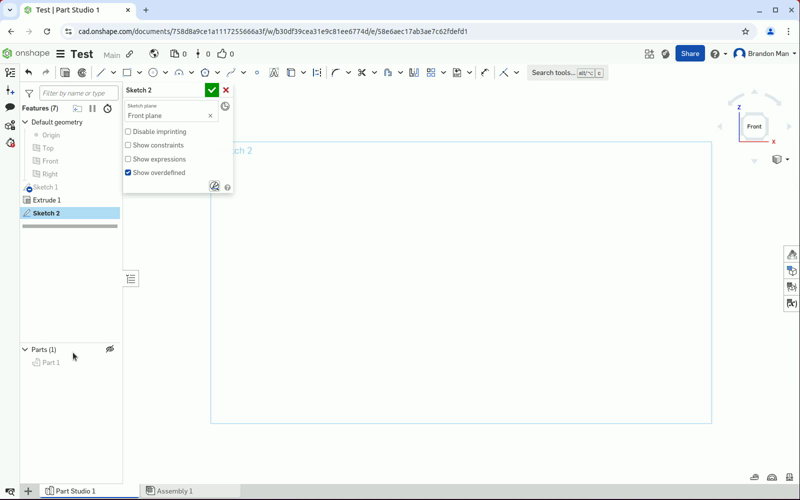
key(l)
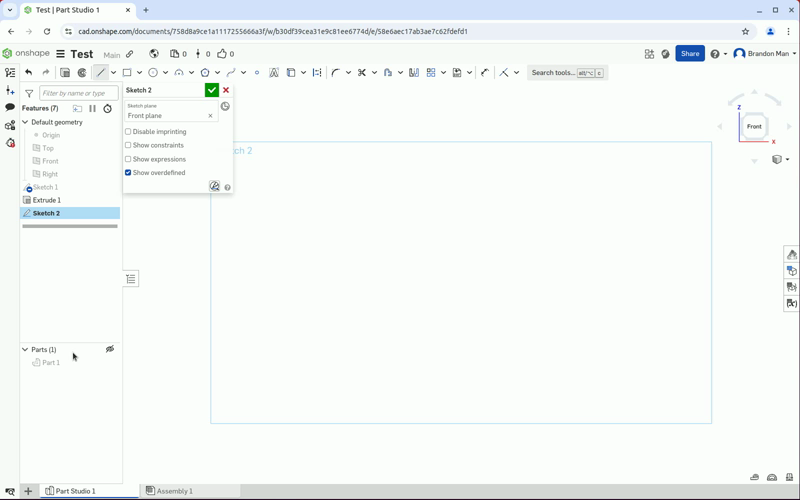
key_down(shift)
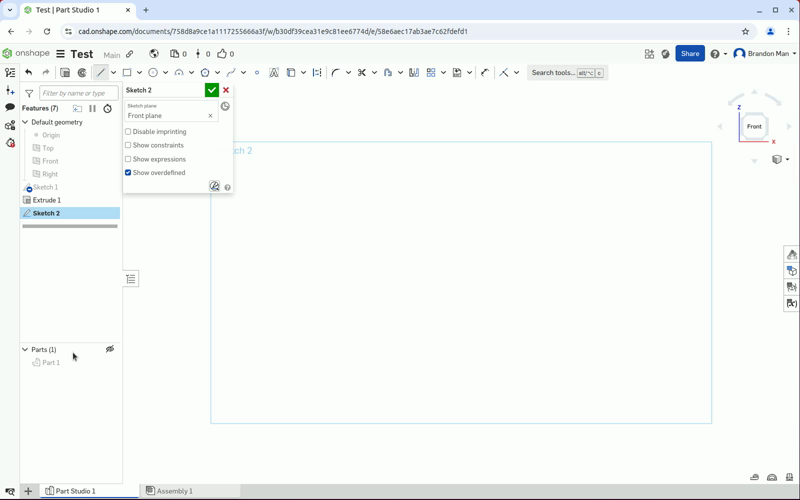
mouse_move(348, 282)
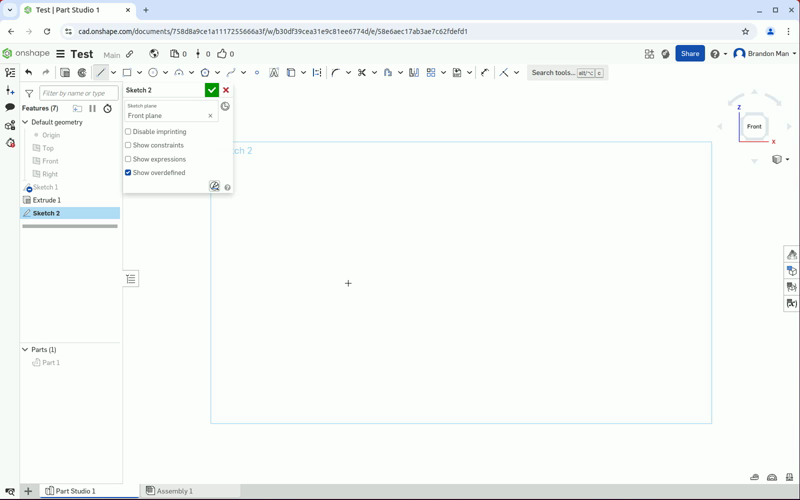
click(348, 282)
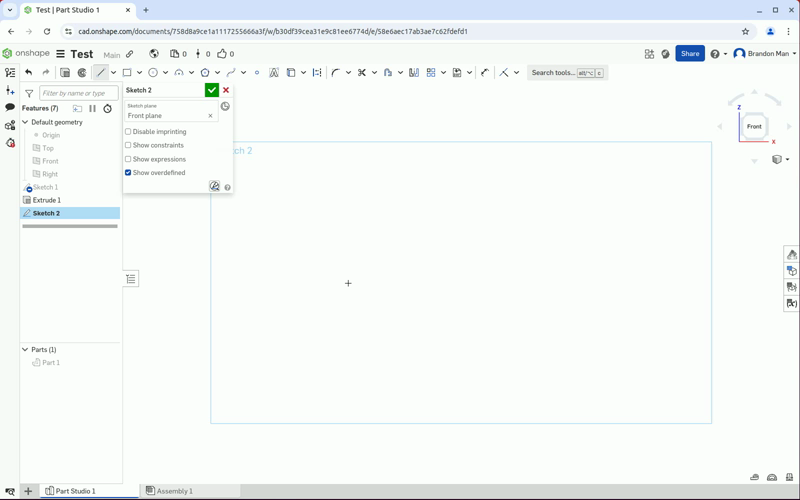
key_up(shift)
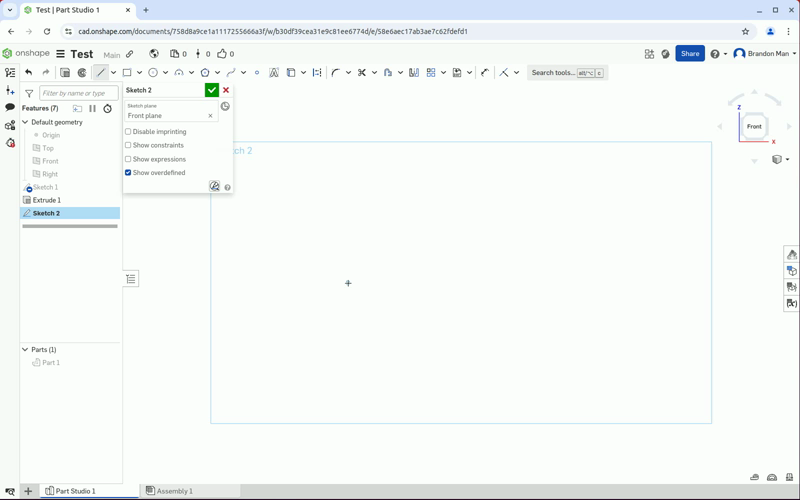
key_down(shift)
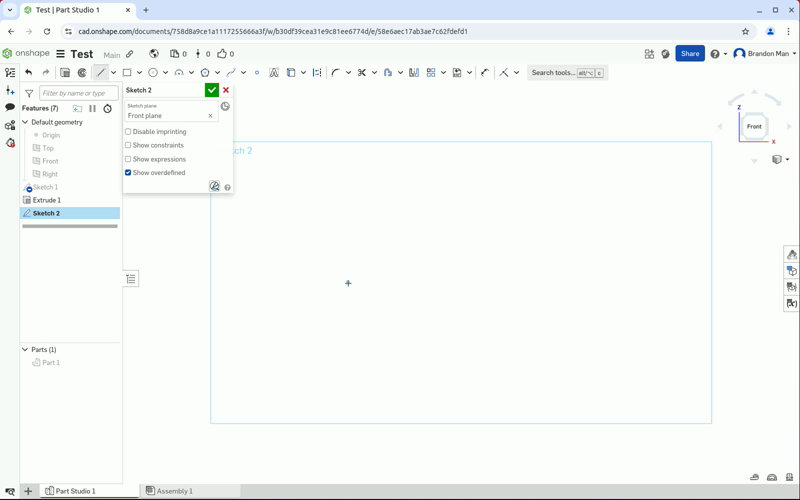
mouse_move(460, 282)
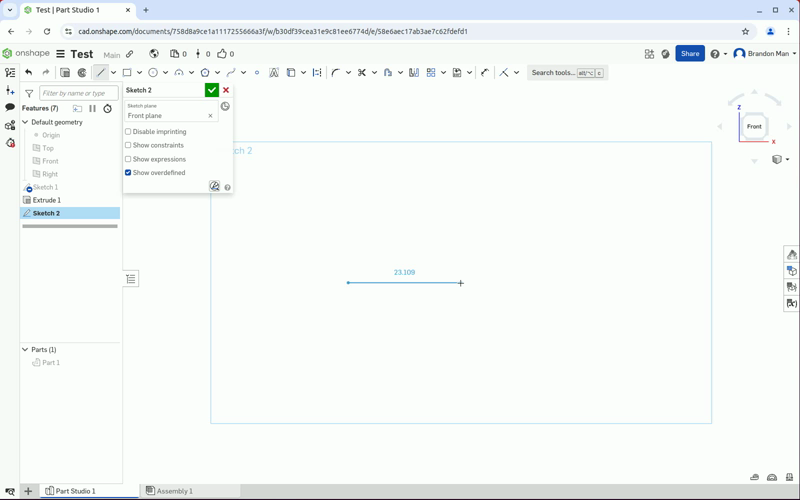
click(460, 282)
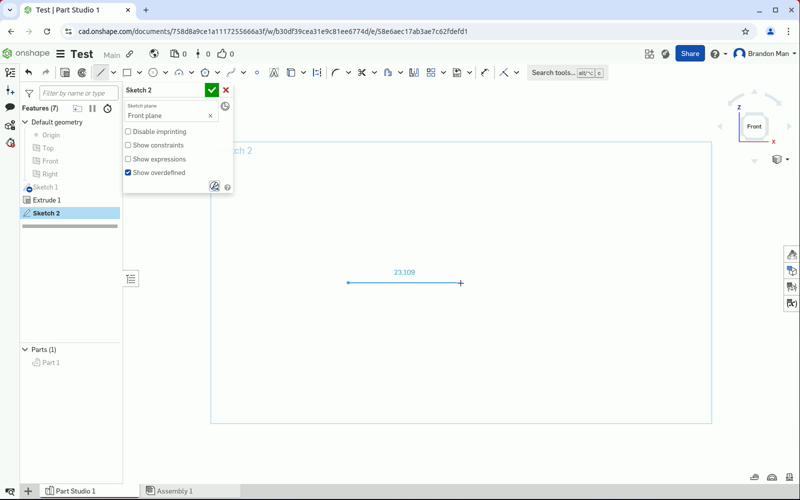
key_up(shift)
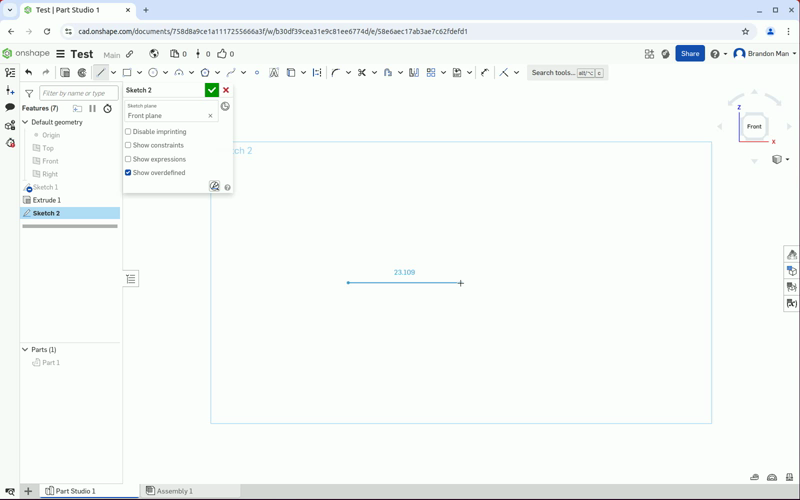
key_down(shift)
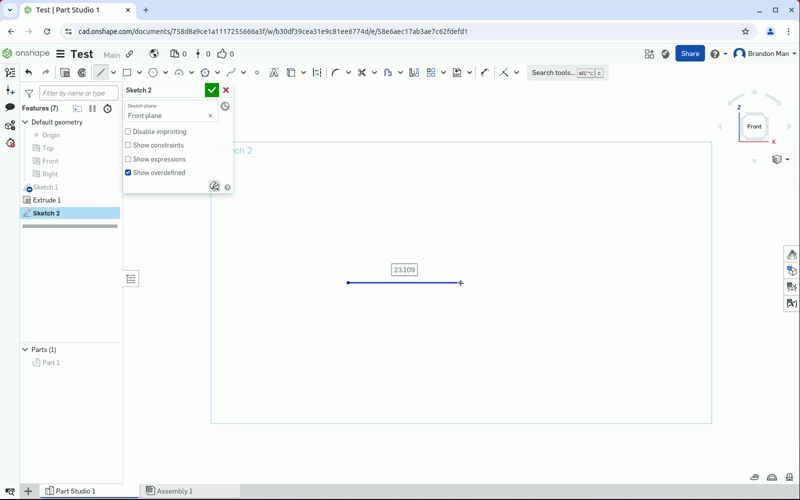
mouse_move(490, 282)
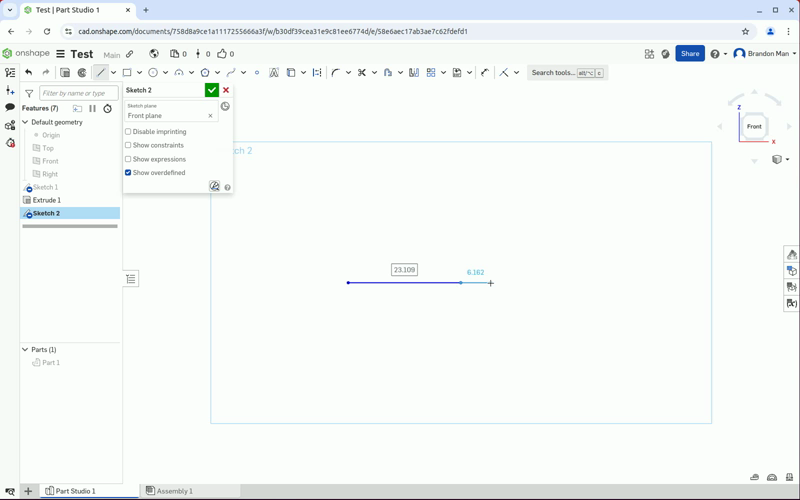
mouse_move(460, 226)
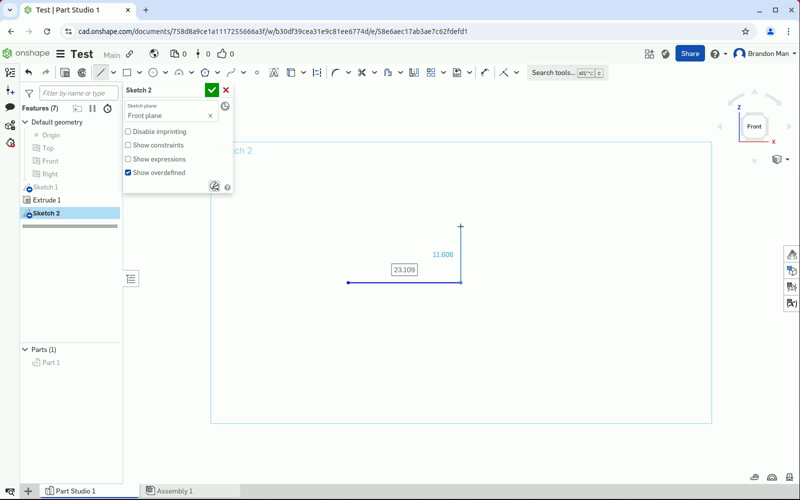
click(460, 226)
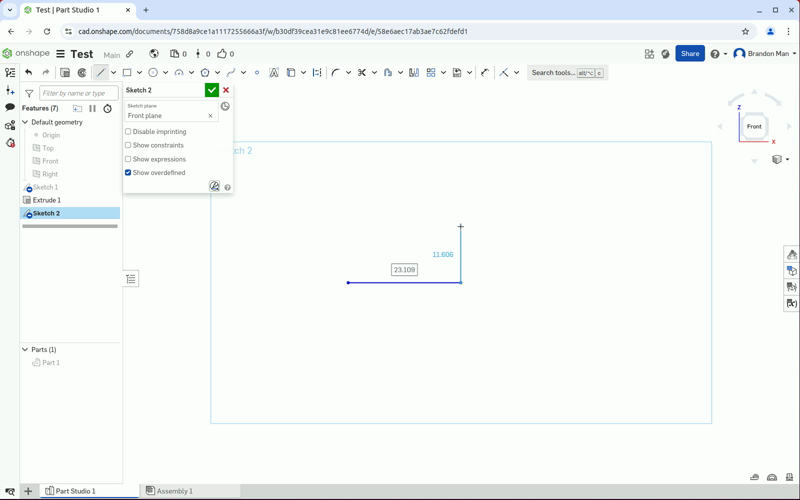
key_up(shift)
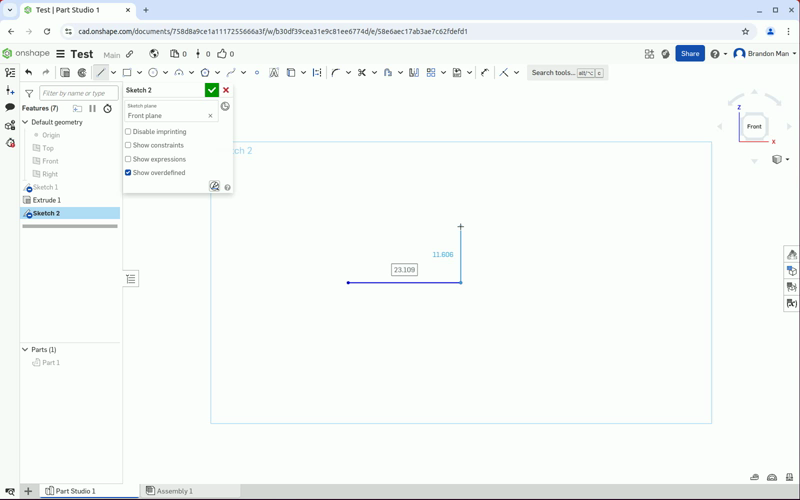
key_down(shift)
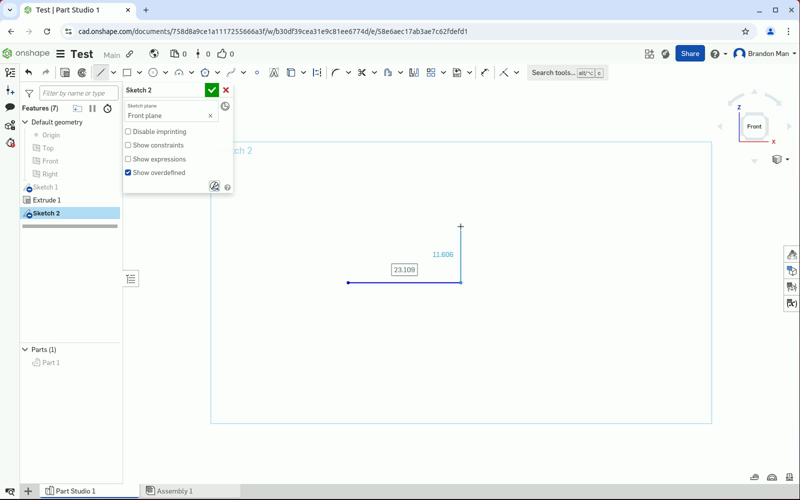
mouse_move(490, 226)
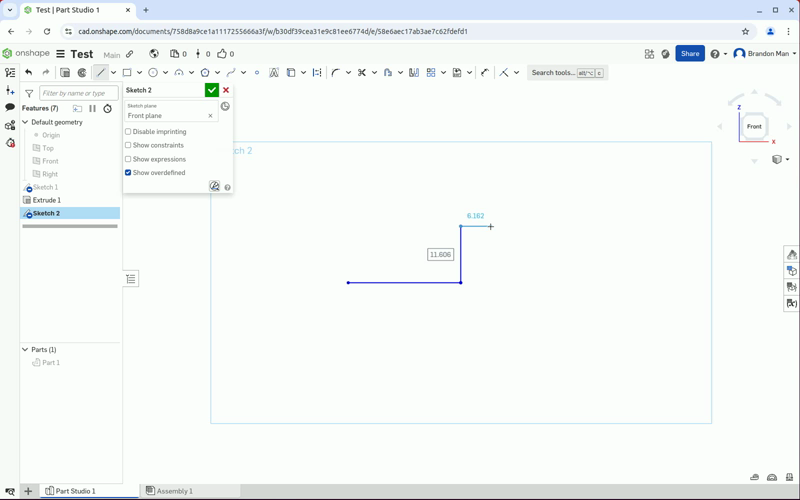
mouse_move(404, 226)
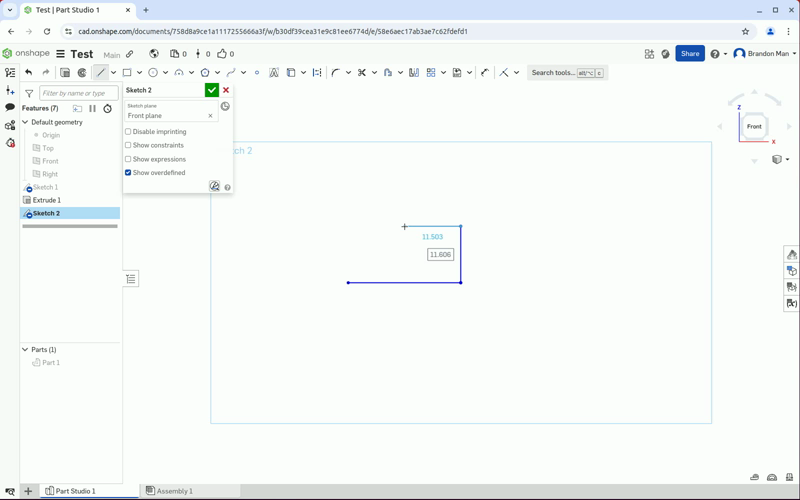
click(404, 226)
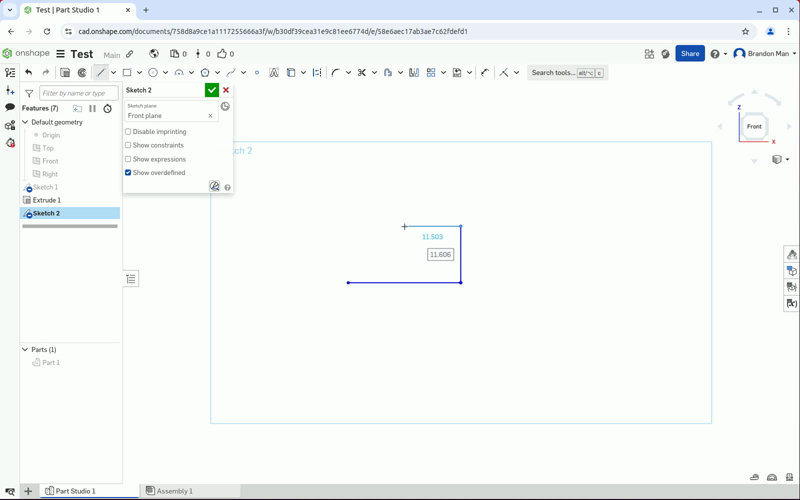
key_up(shift)
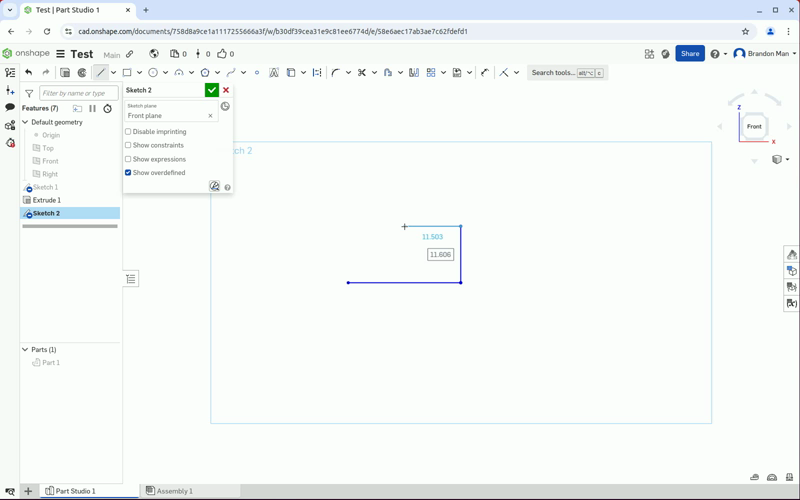
key_down(shift)
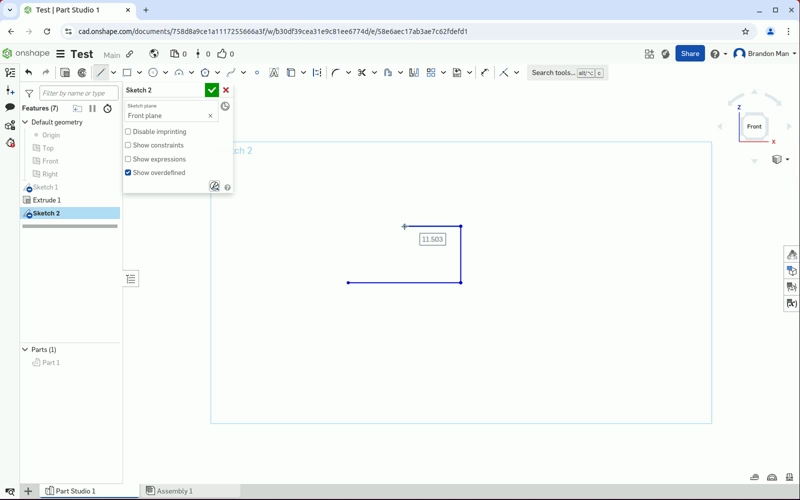
mouse_move(434, 226)
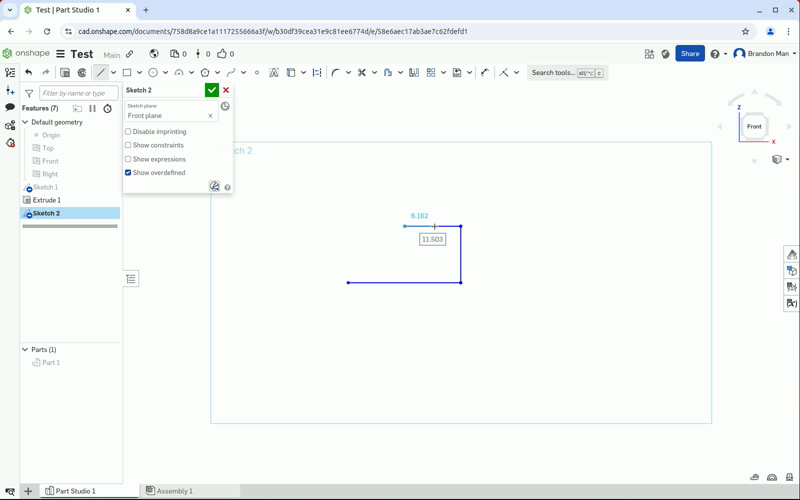
mouse_move(404, 170)
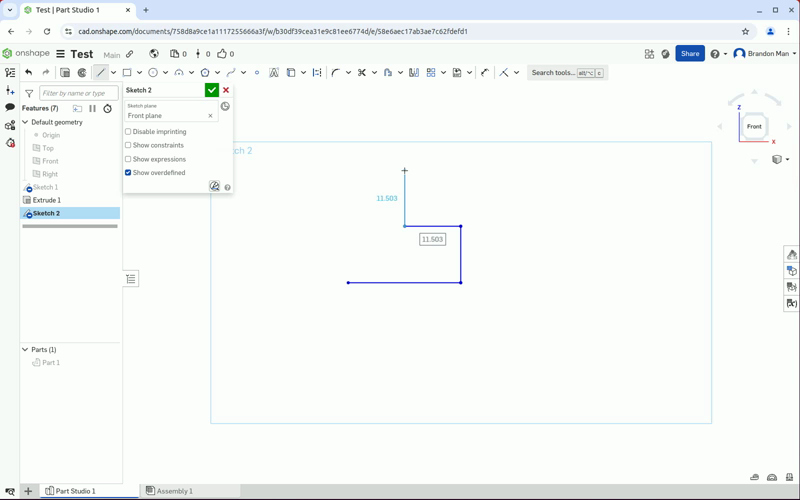
click(404, 170)
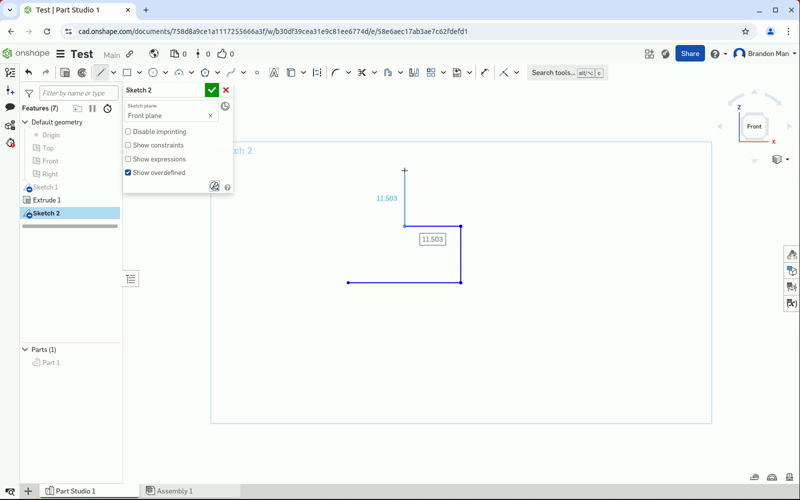
key_up(shift)
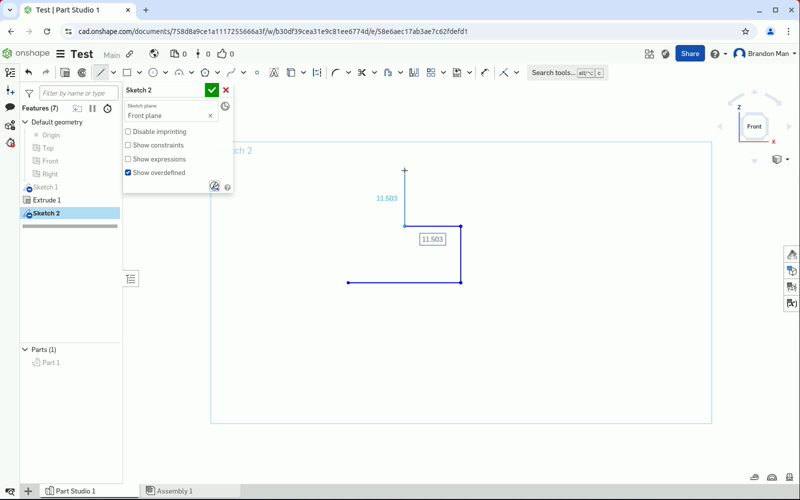
key_down(shift)
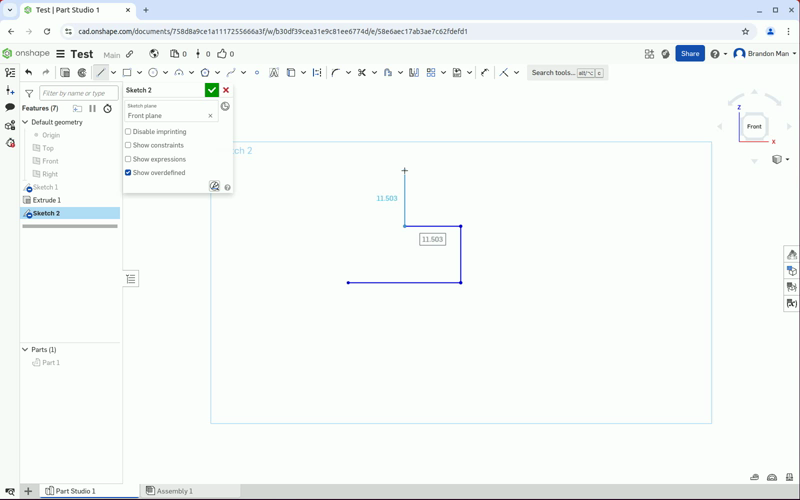
mouse_move(434, 170)
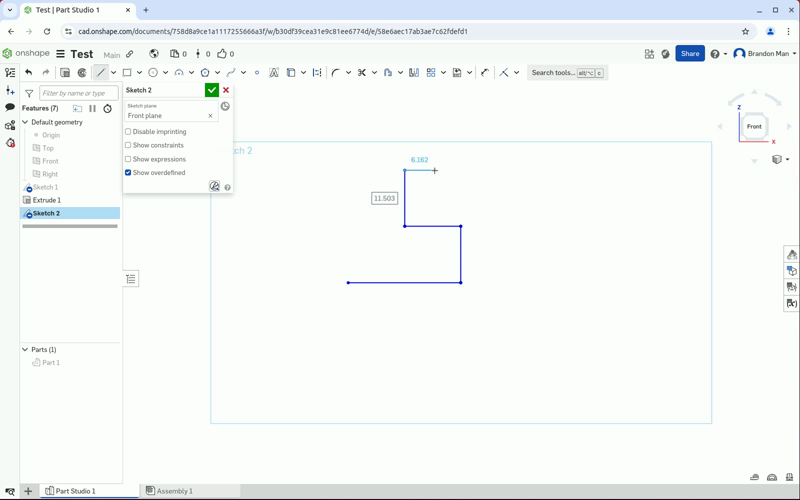
mouse_move(348, 170)
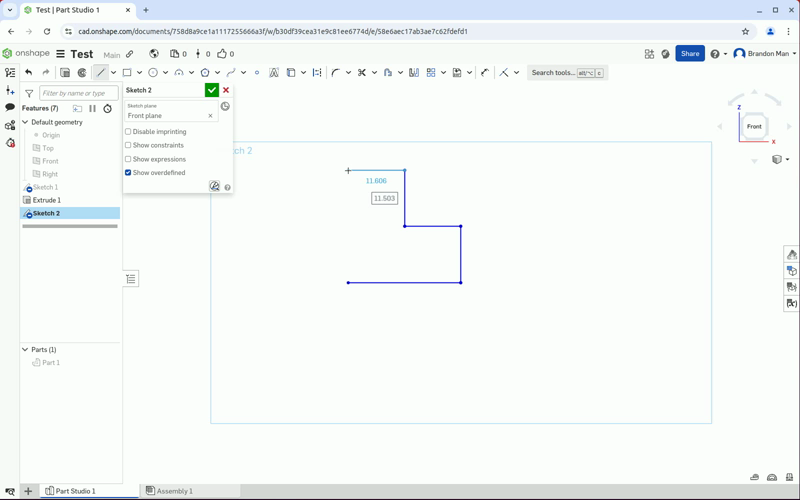
click(348, 170)
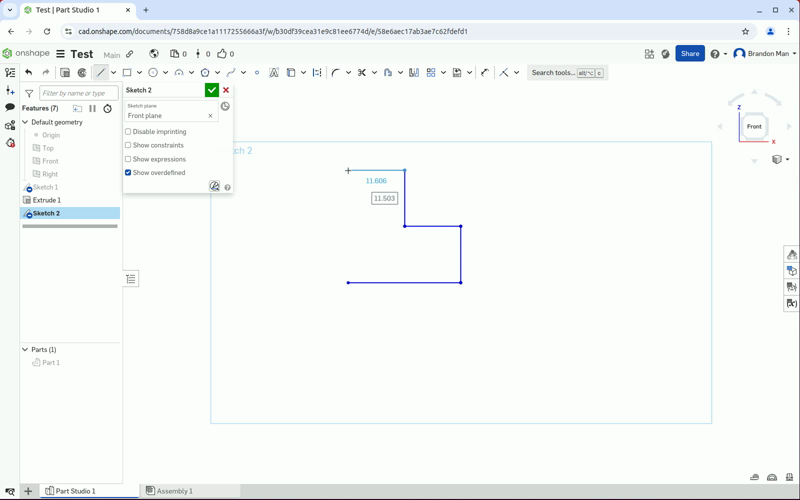
key_up(shift)
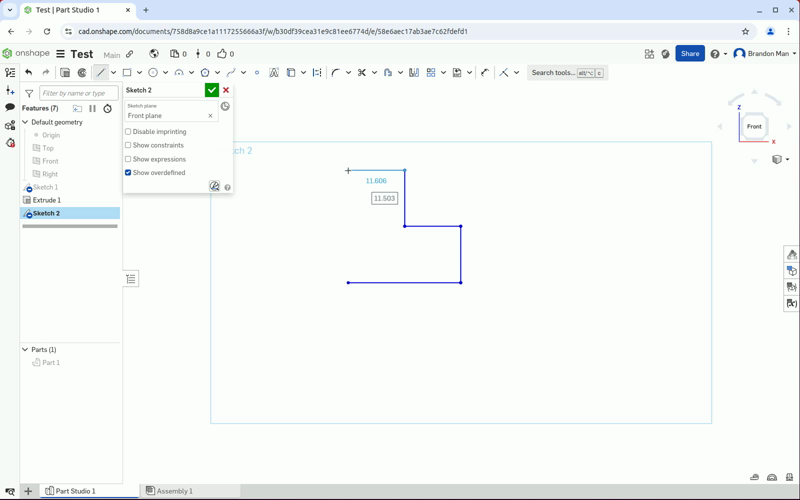
key_down(shift)
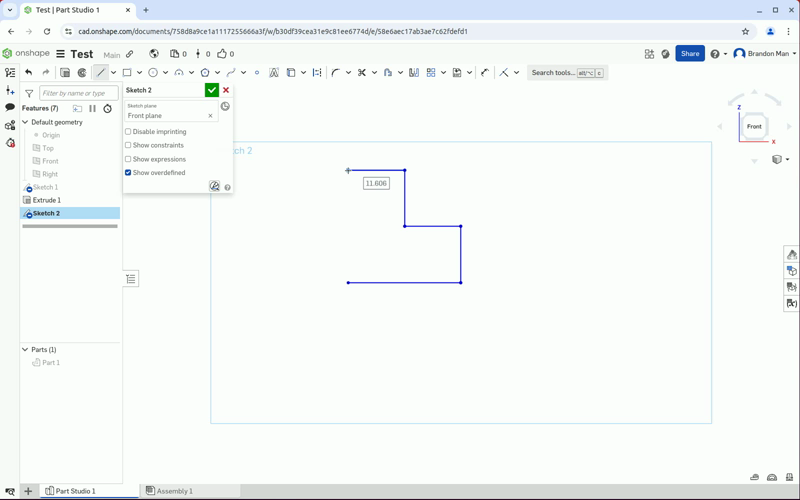
mouse_move(348, 282)
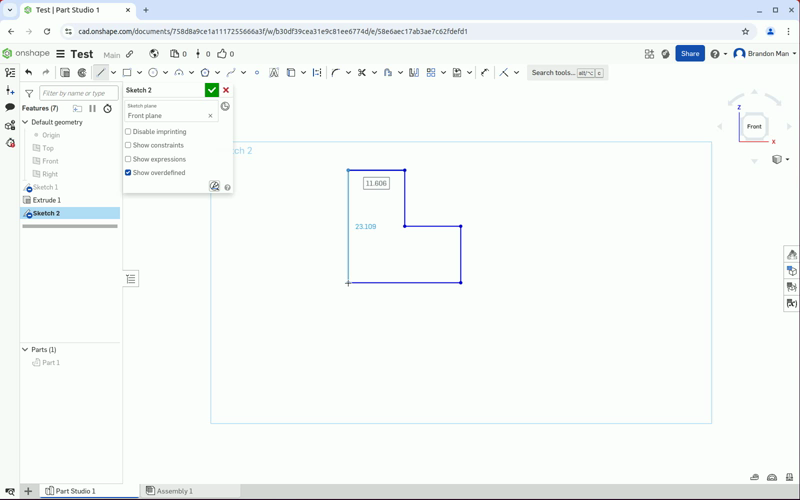
key_up(shift)
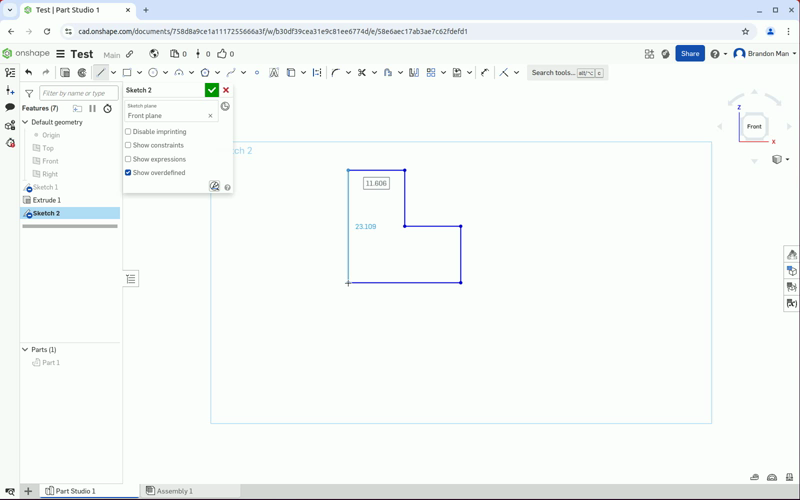
click(348, 282)
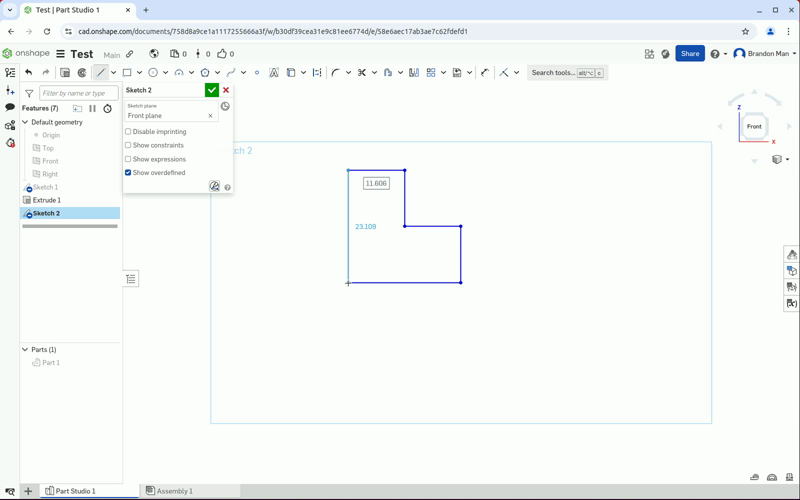
key(esc)
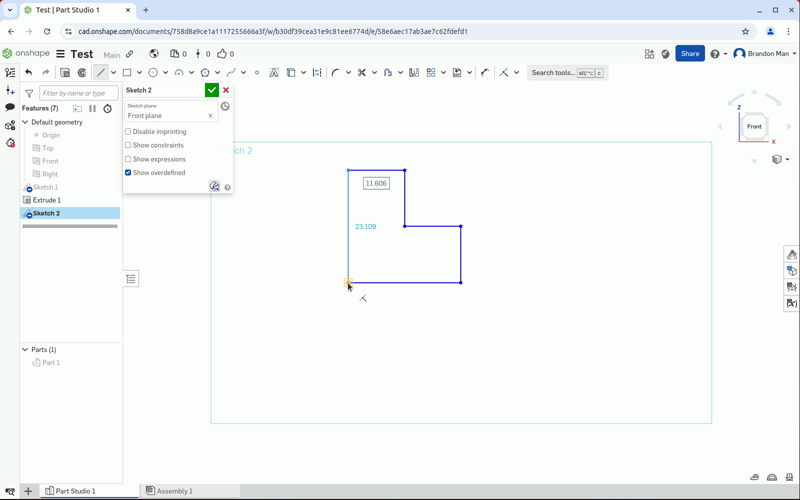
mouse_move(384, 189)
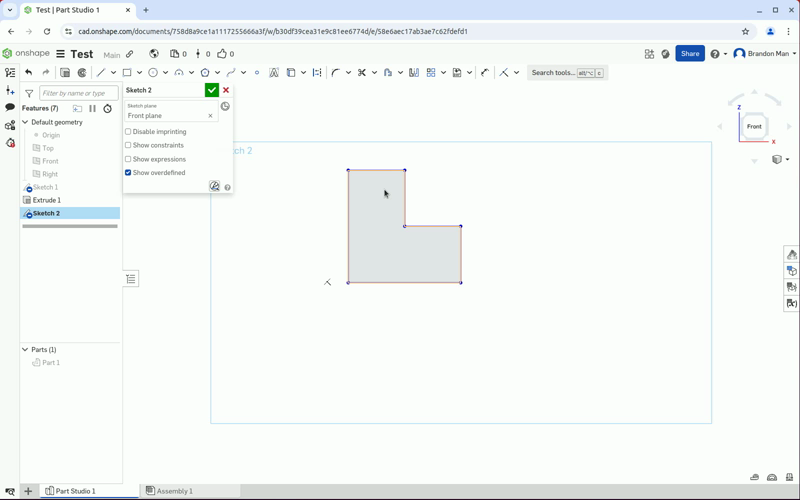
click(384, 189)
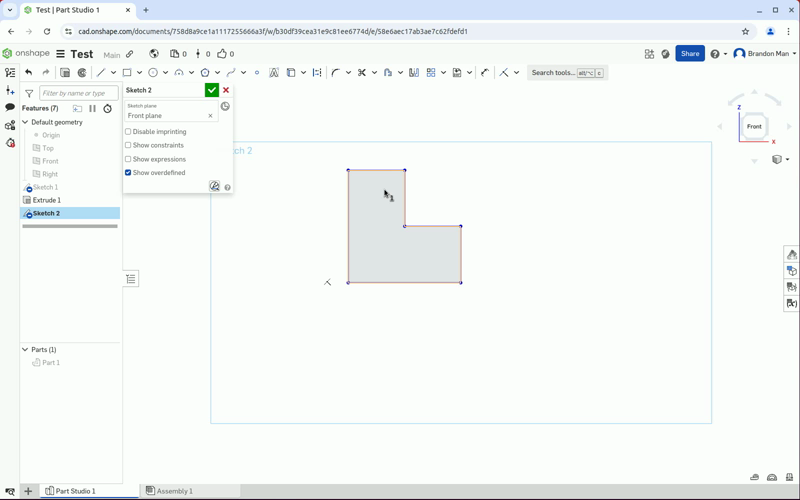
mouse_move(73, 352)
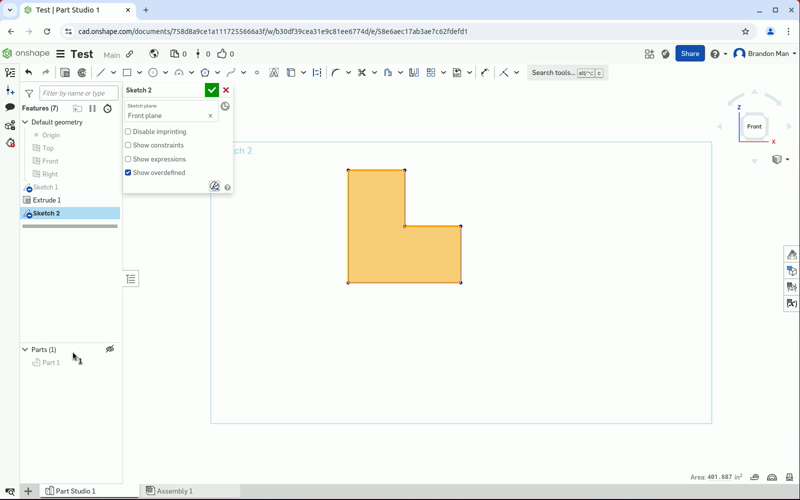
key(shift+y)
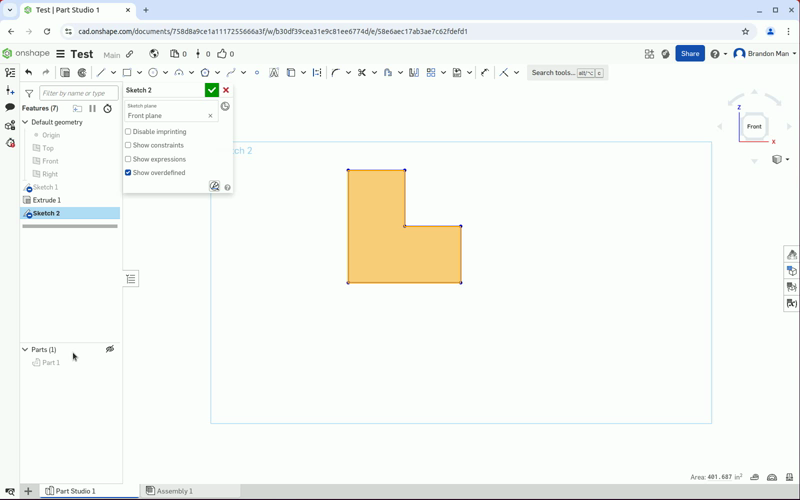
key(shift+e)
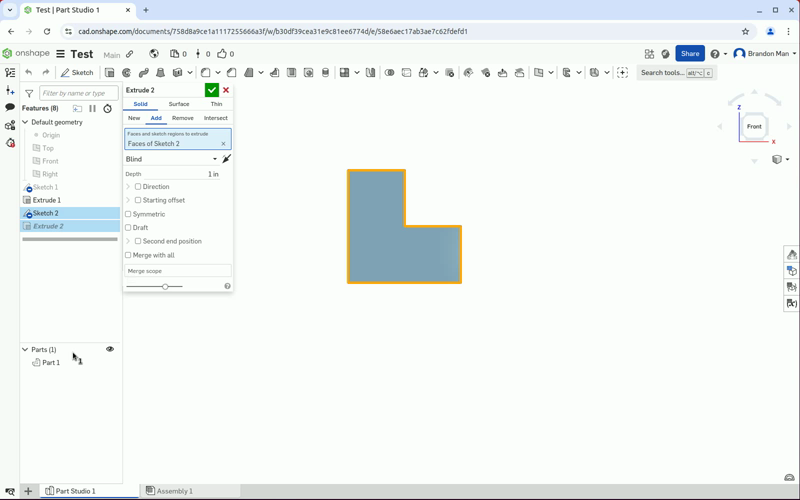
mouse_move(143, 106)
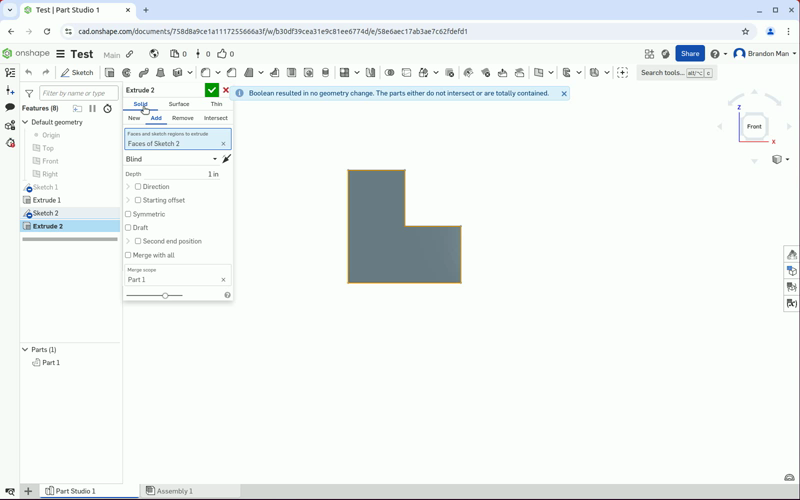
click(143, 106)
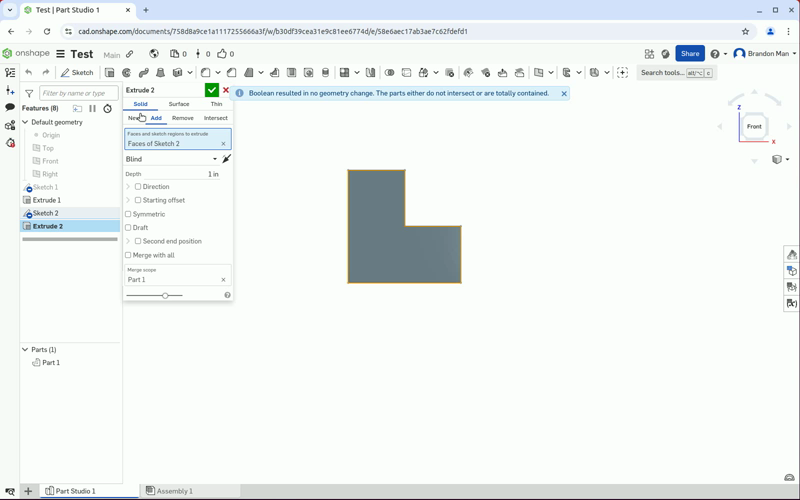
mouse_move(137, 120)
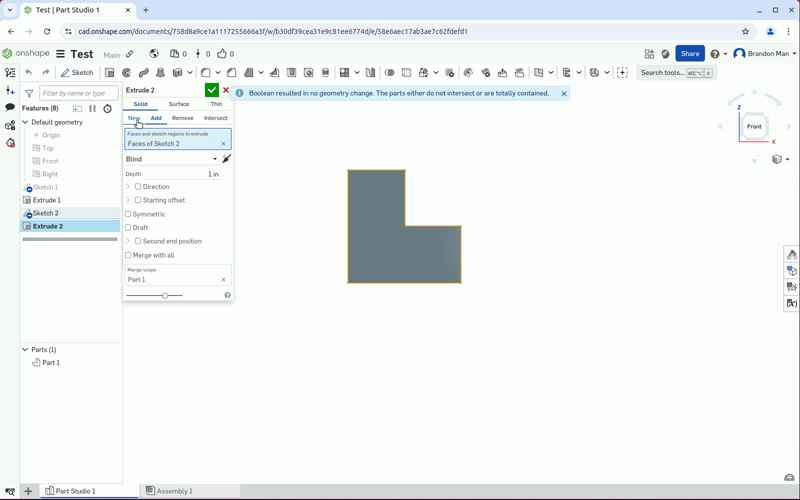
click(137, 120)
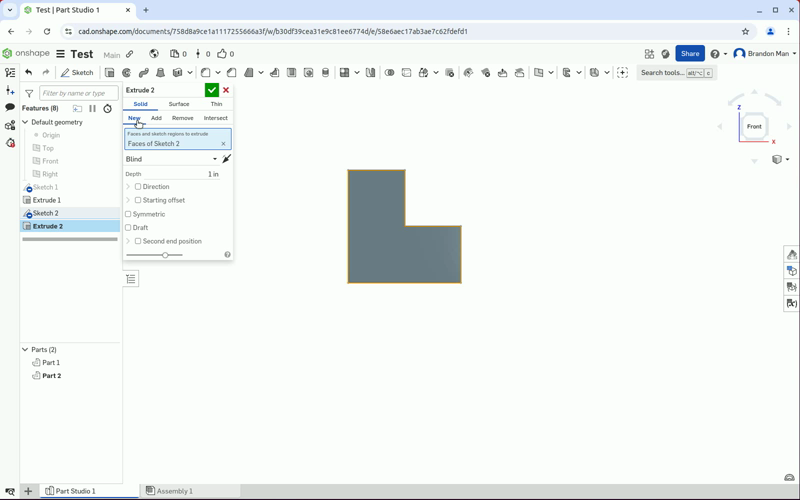
key(tab, 4)
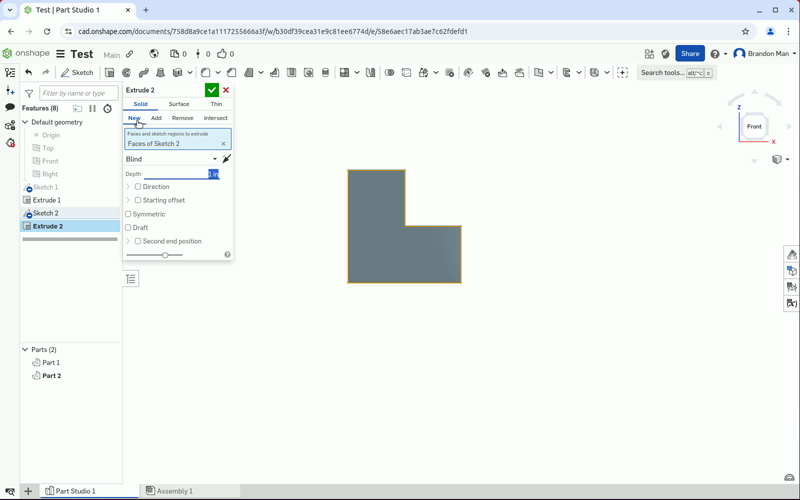
text(23.108)
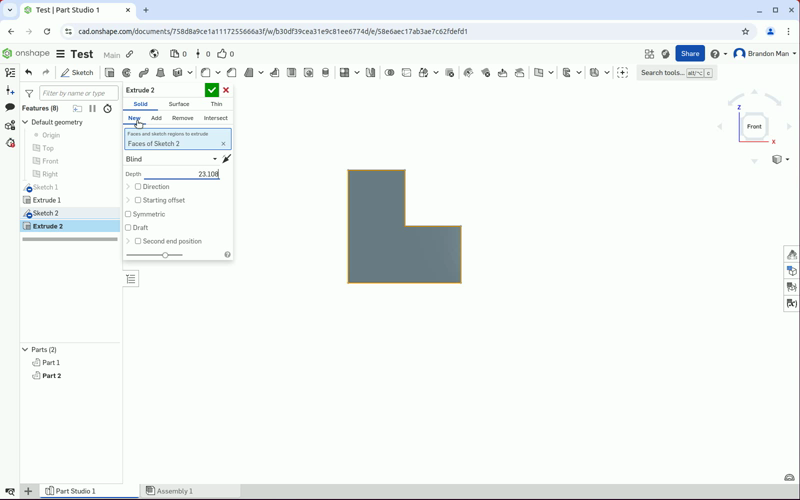
key(enter)
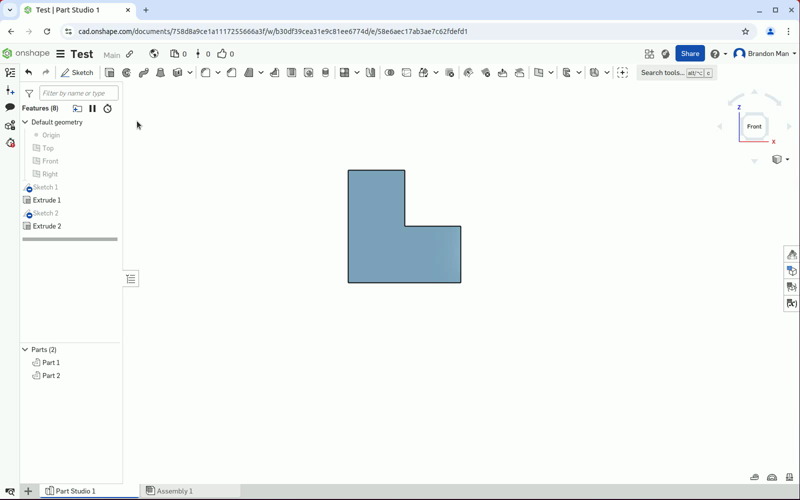
key(shift+h)
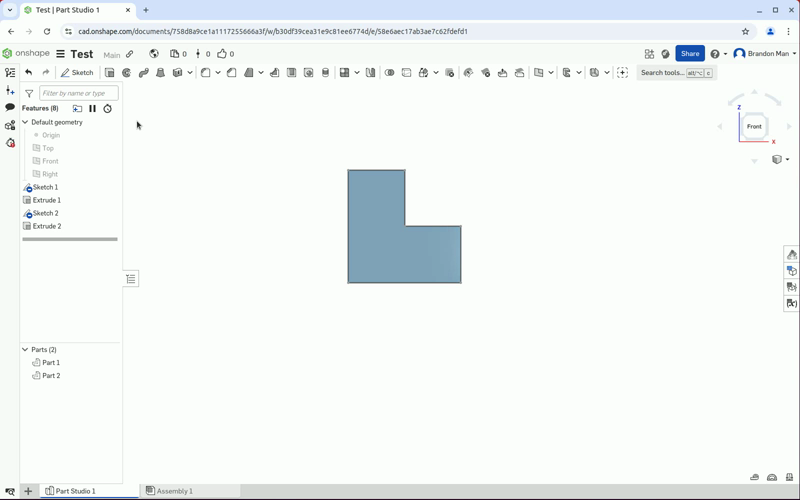
key(shift+h)
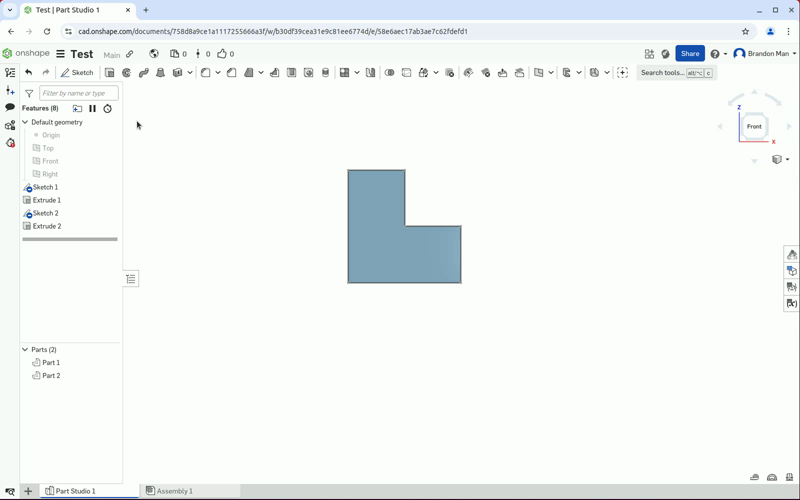
key(shift+7)
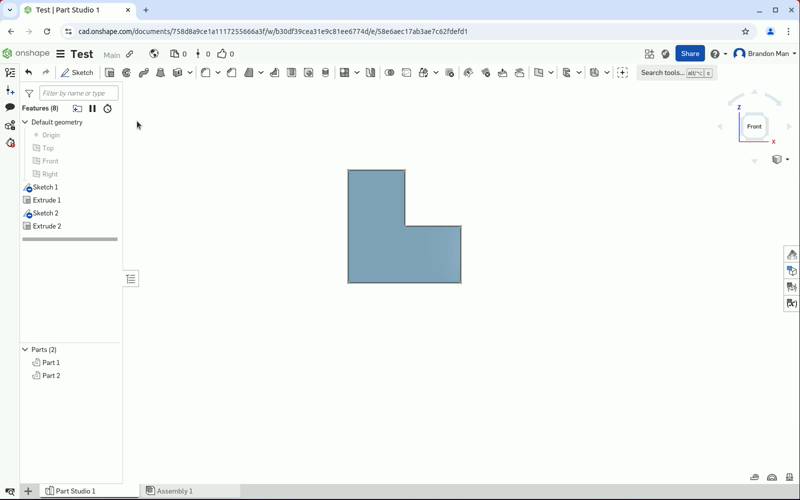
key(left, 2)
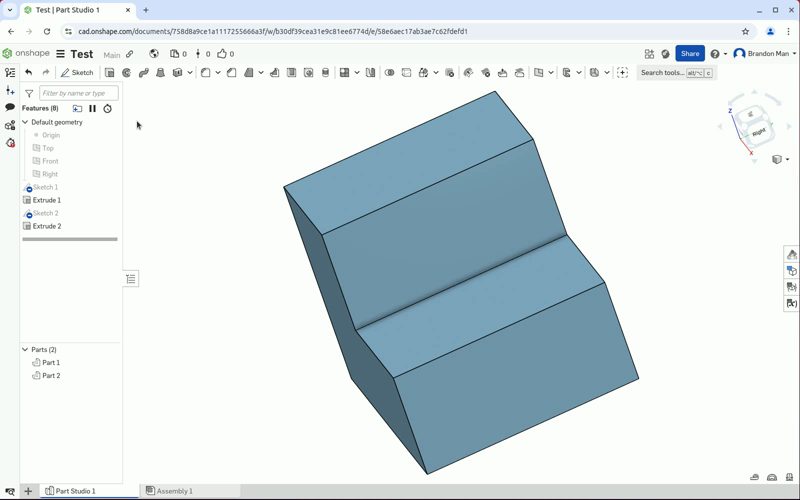
key(down, 2)
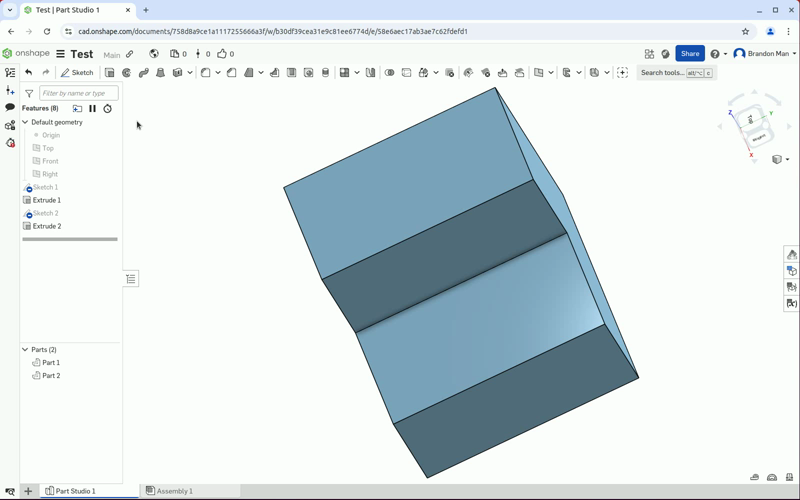
key(up, 2)
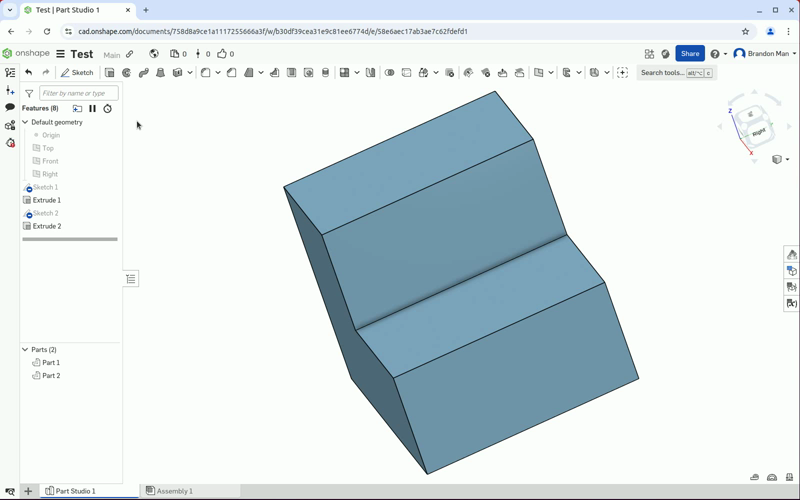
key(right, 2)
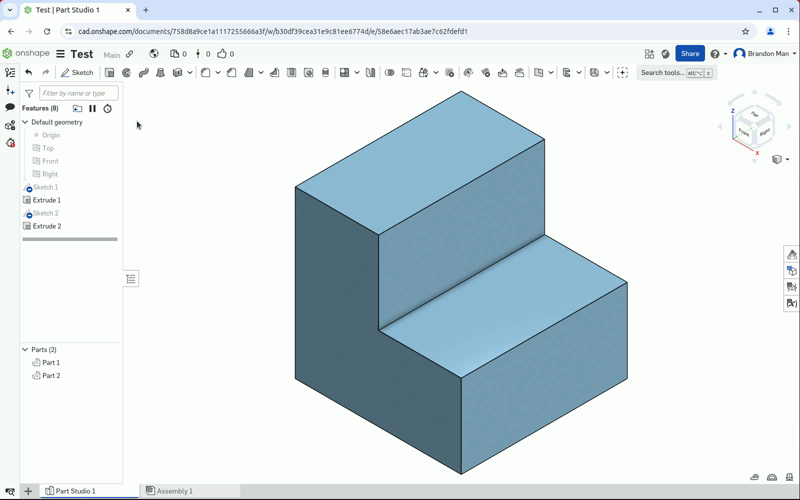
mouse_move(73, 189)
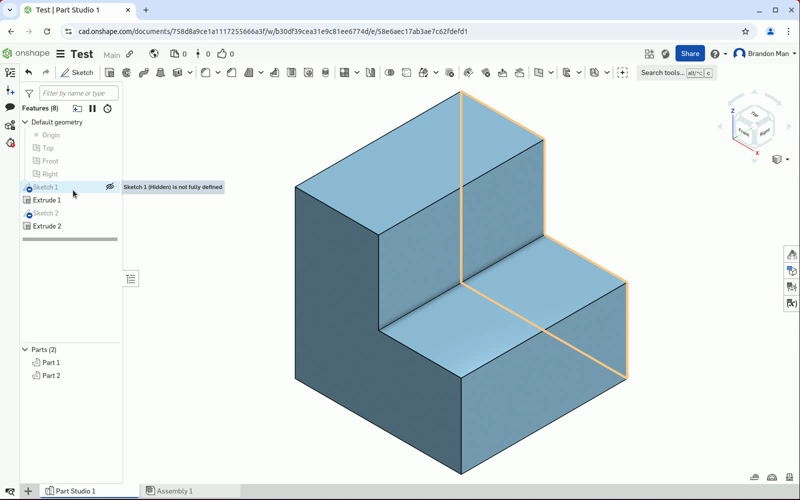
click(73, 189)